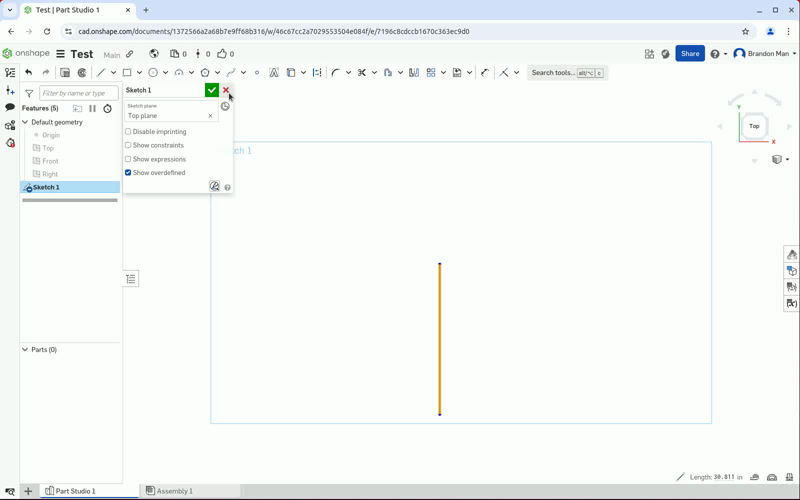
key(shift+h)
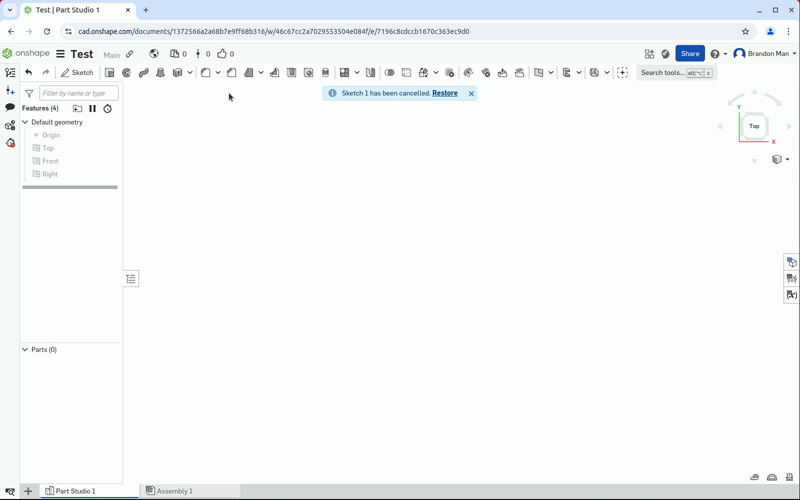
mouse_move(73, 352)
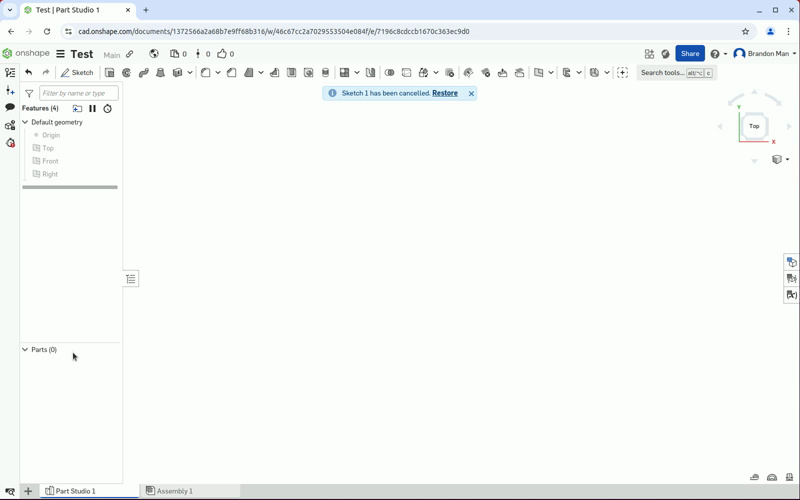
key(y)
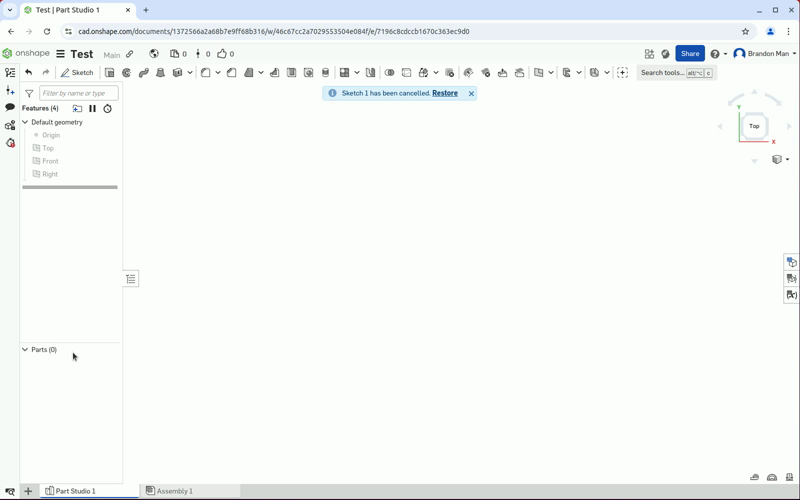
key(shift+p)
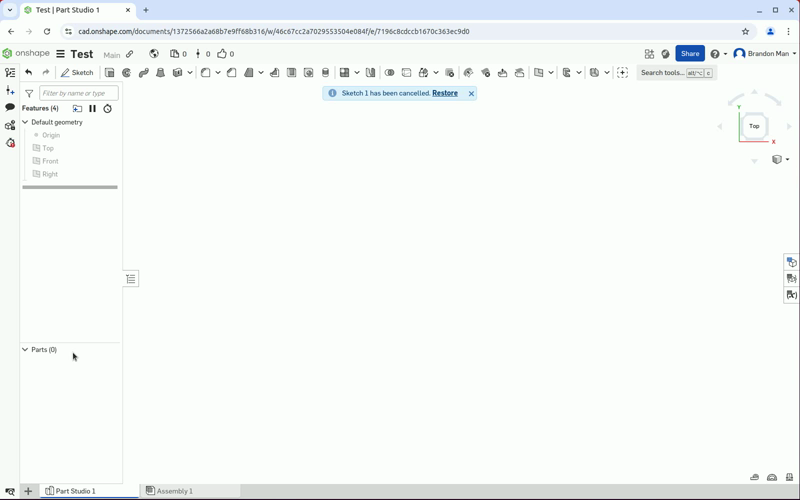
key(space)
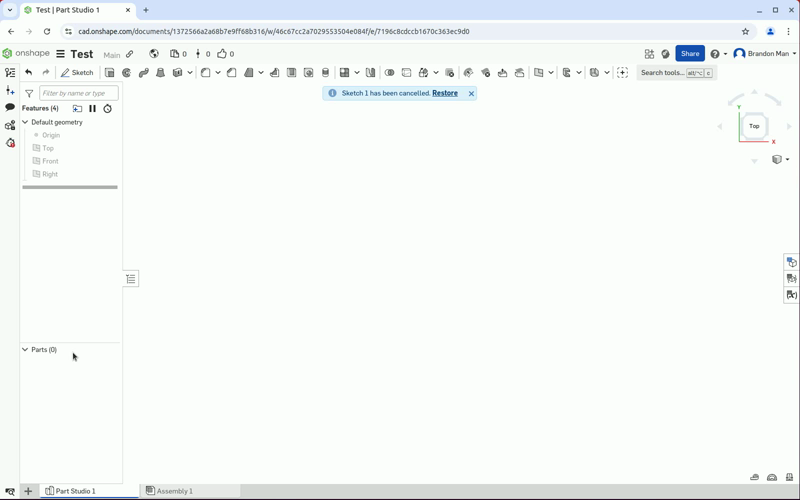
key_down(shift)
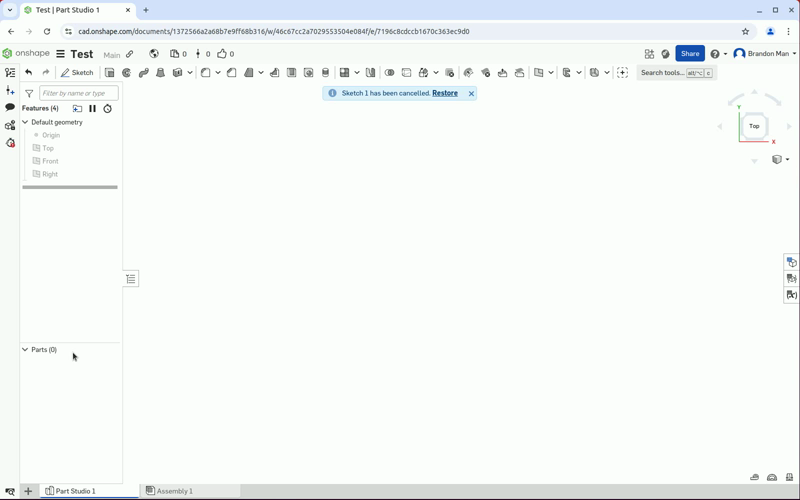
key(up)
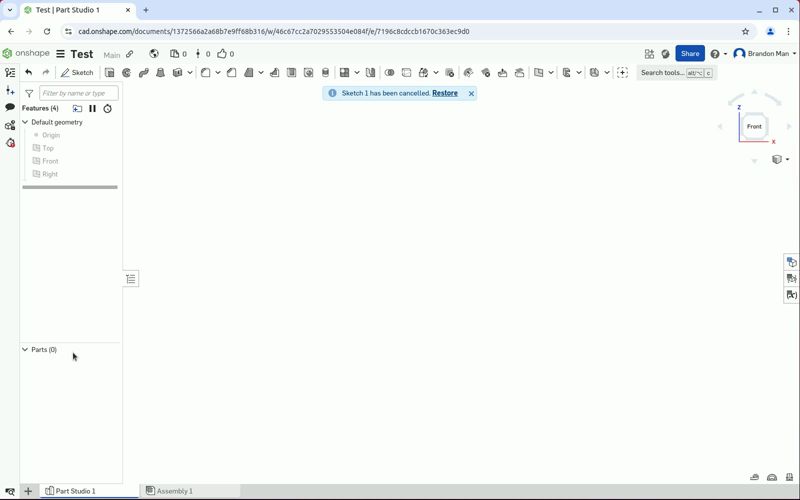
key_up(shift)
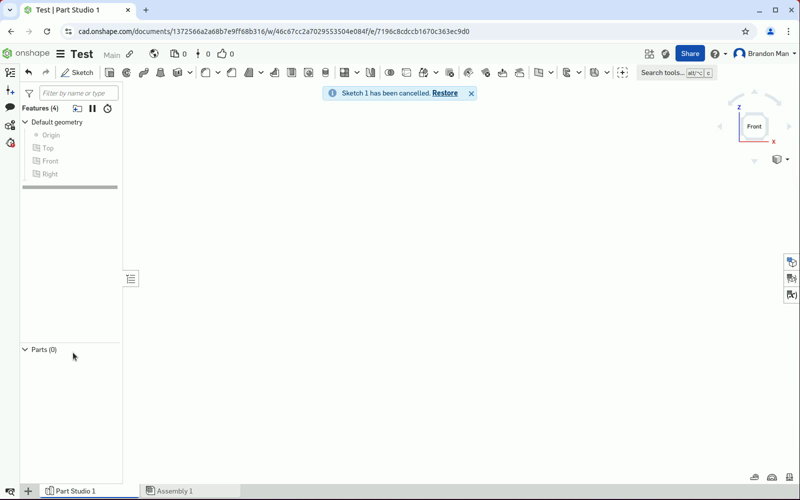
mouse_move(73, 352)
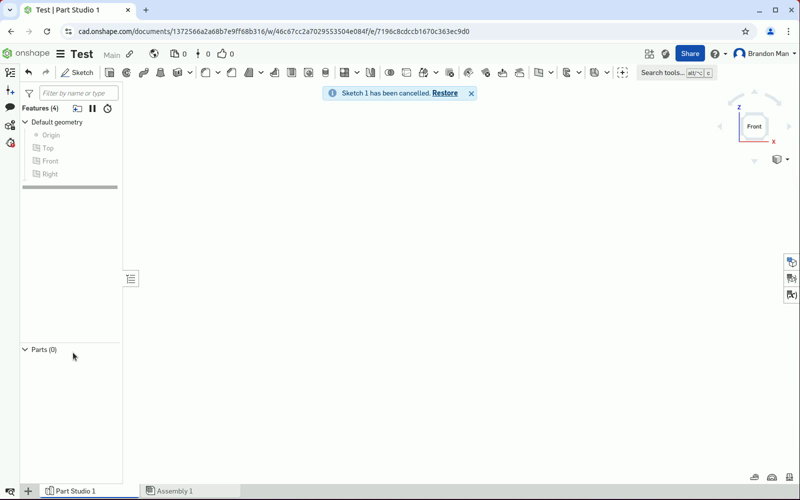
key(shift+y)
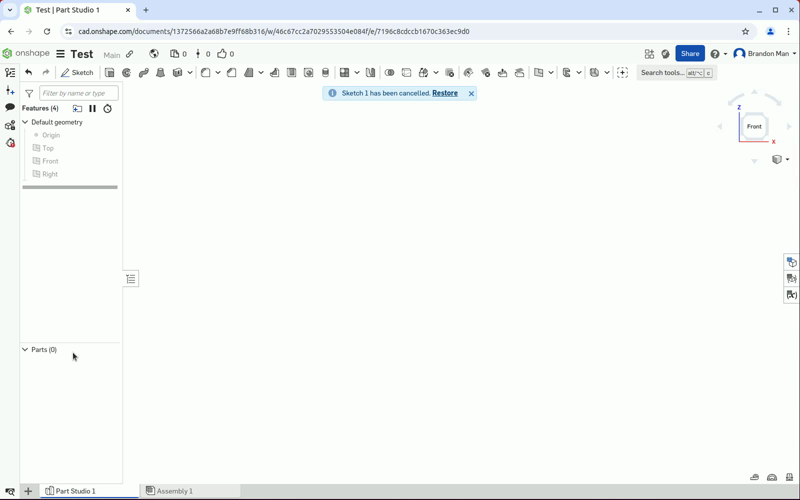
key(shift+s)
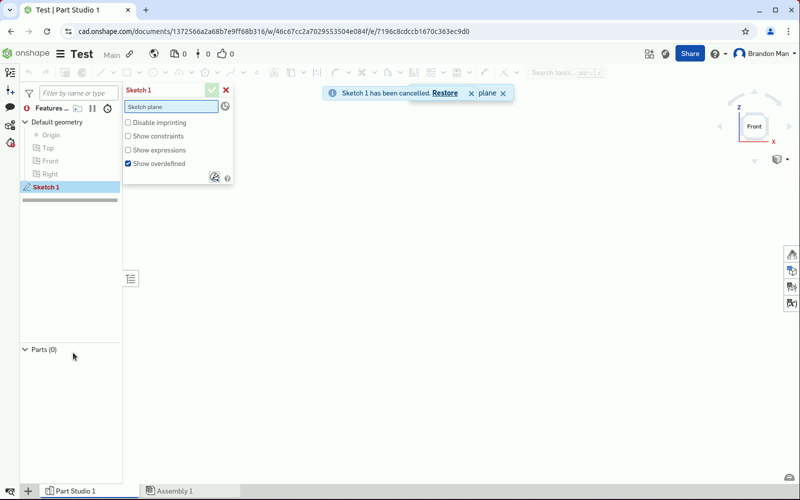
mouse_move(73, 163)
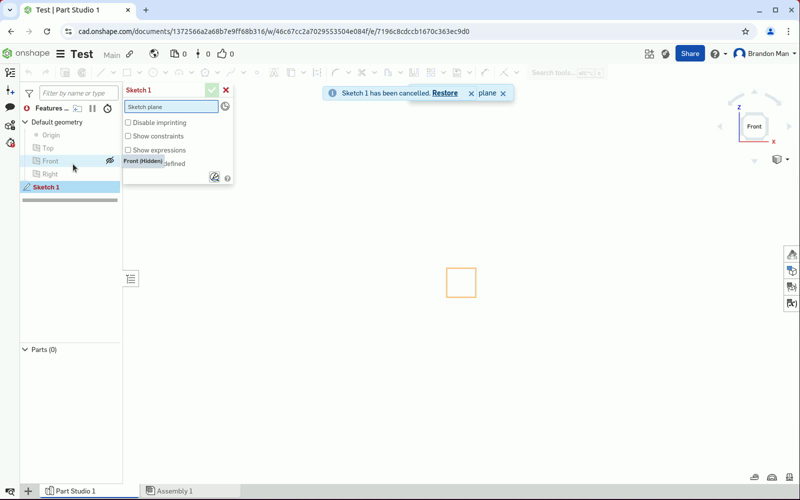
click(73, 163)
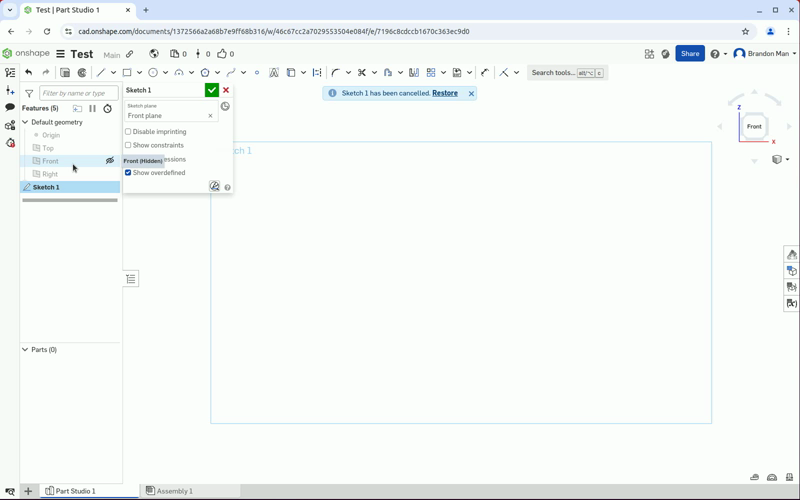
mouse_move(73, 352)
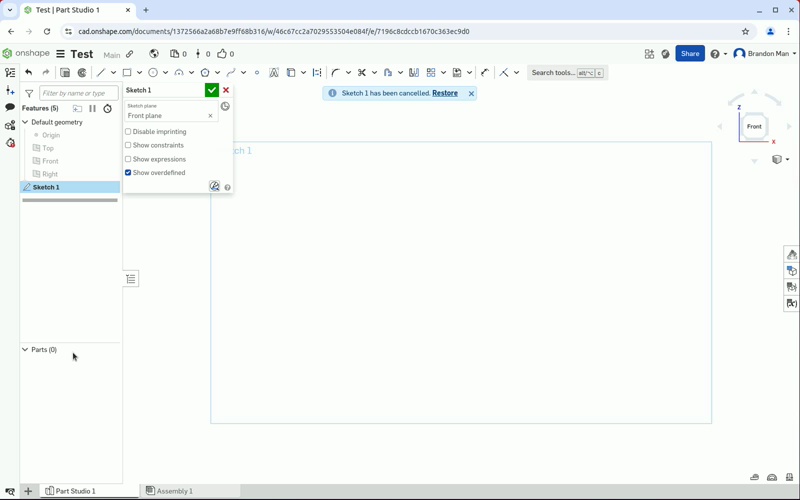
key(y)
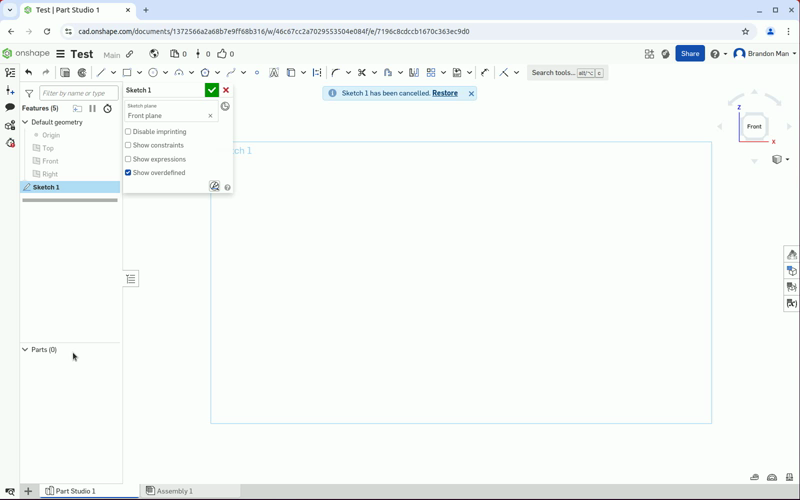
key(l)
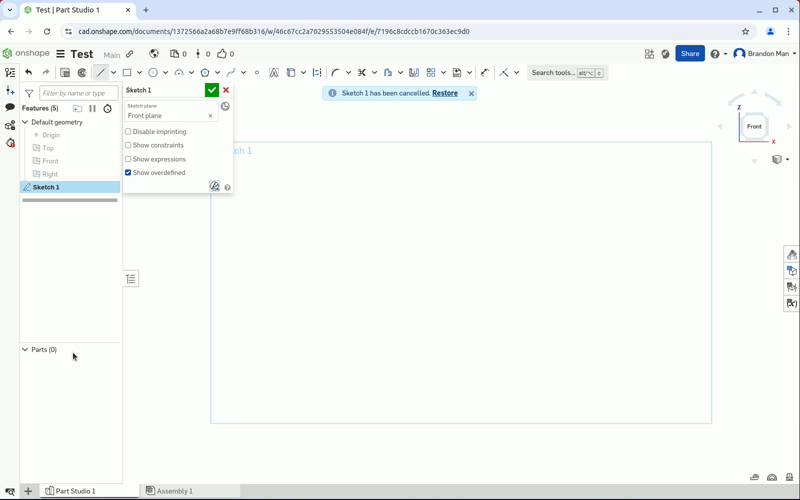
key_down(shift)
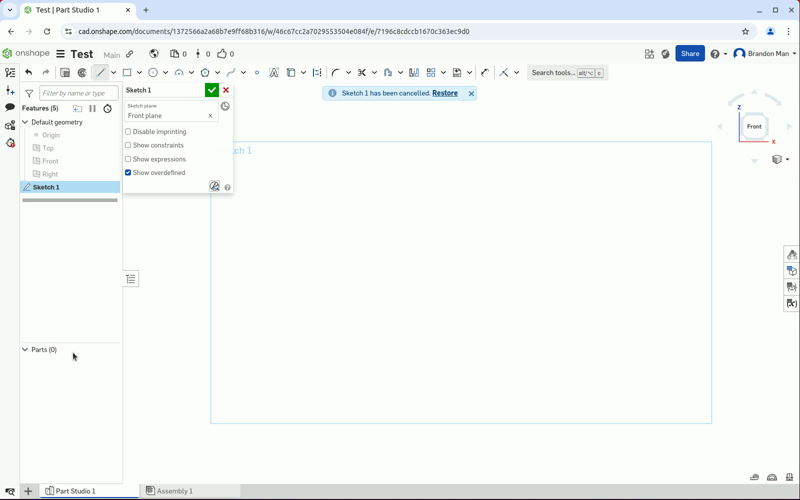
mouse_move(416, 294)
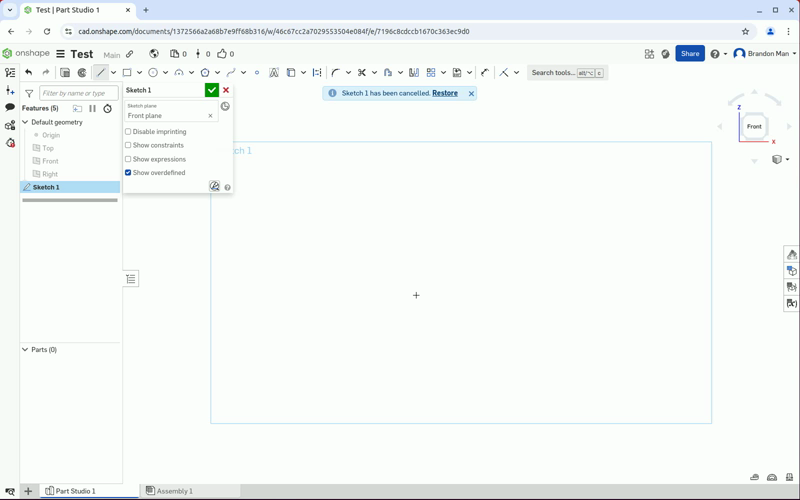
click(416, 294)
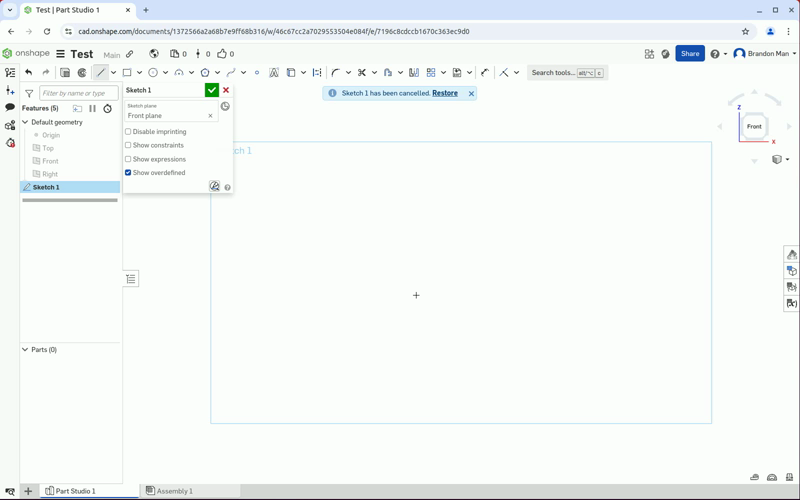
key_up(shift)
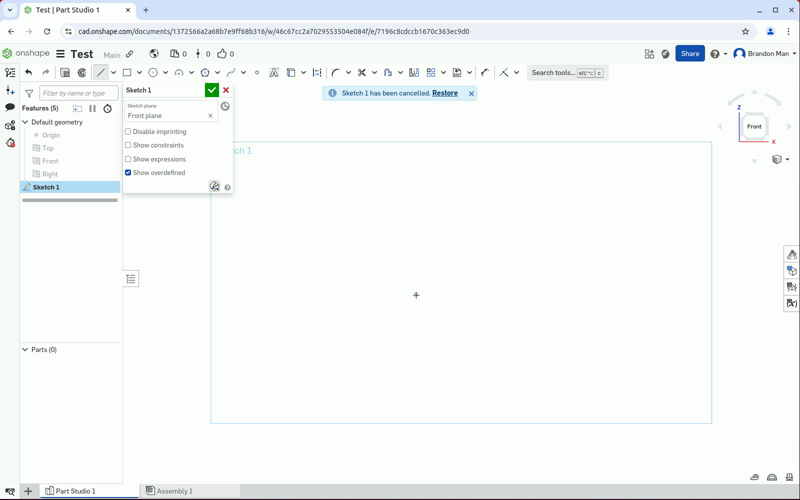
key_down(shift)
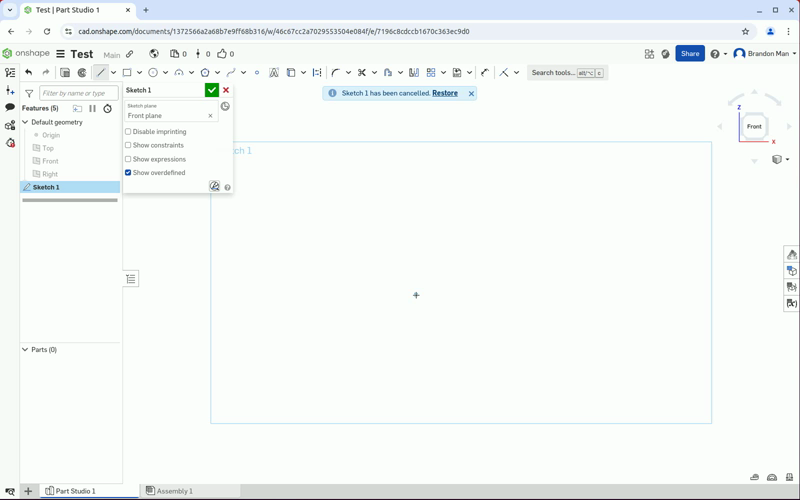
mouse_move(505, 294)
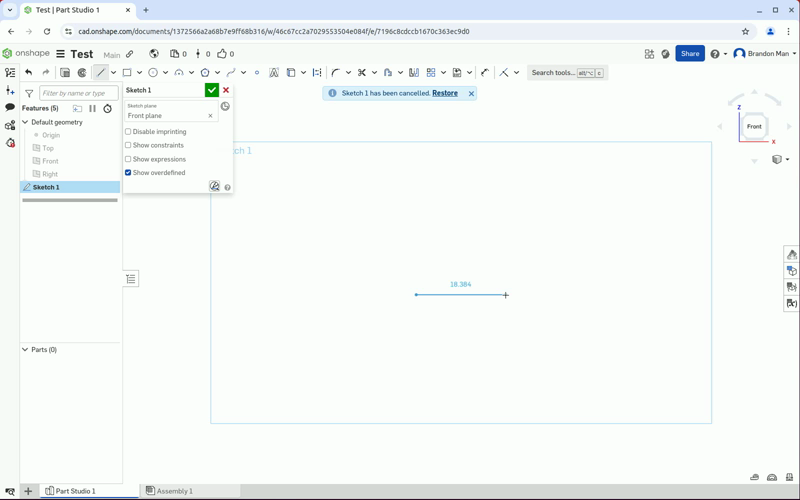
click(505, 294)
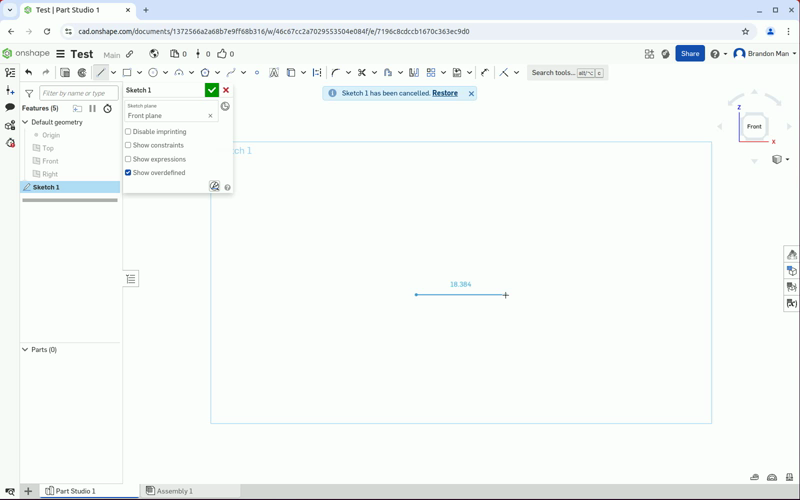
key_up(shift)
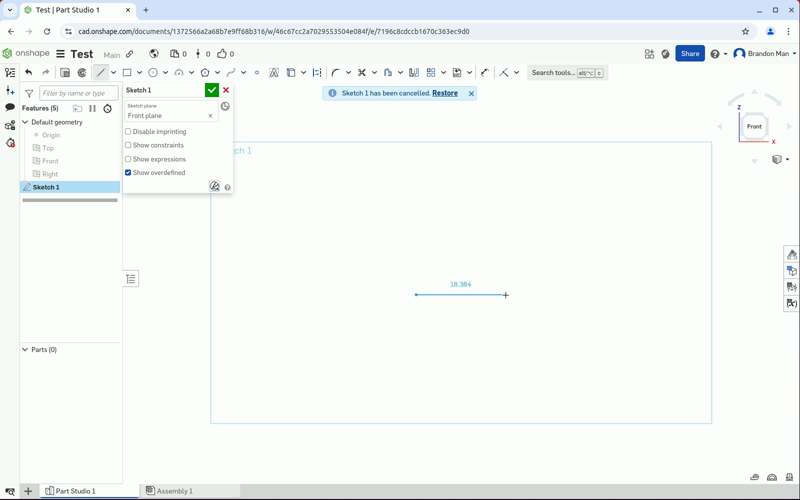
key_down(shift)
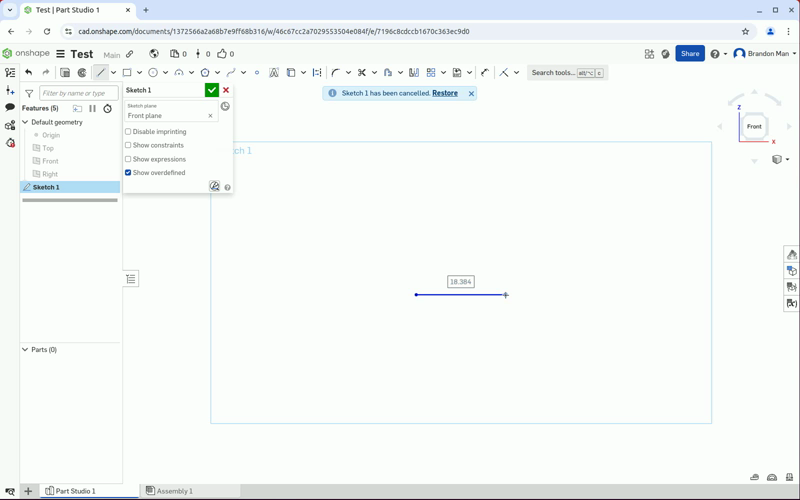
mouse_move(535, 294)
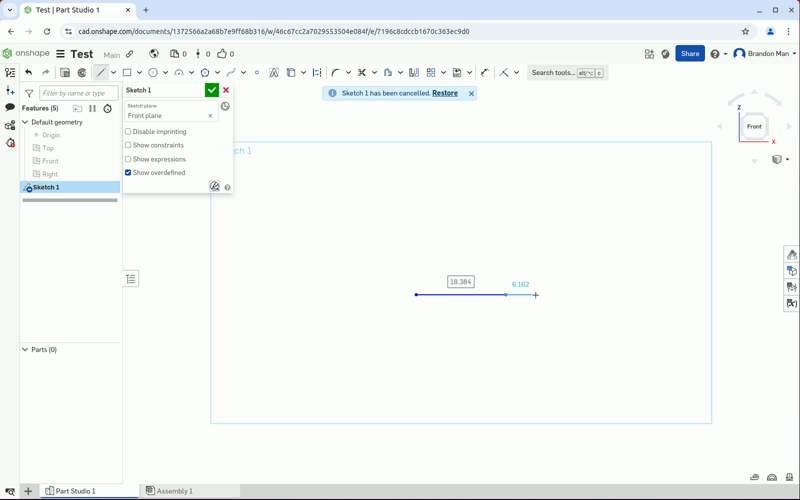
mouse_move(505, 272)
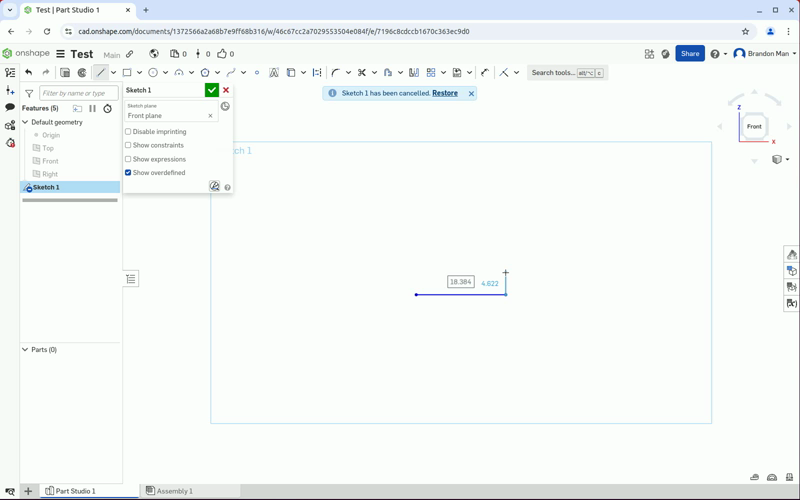
click(505, 272)
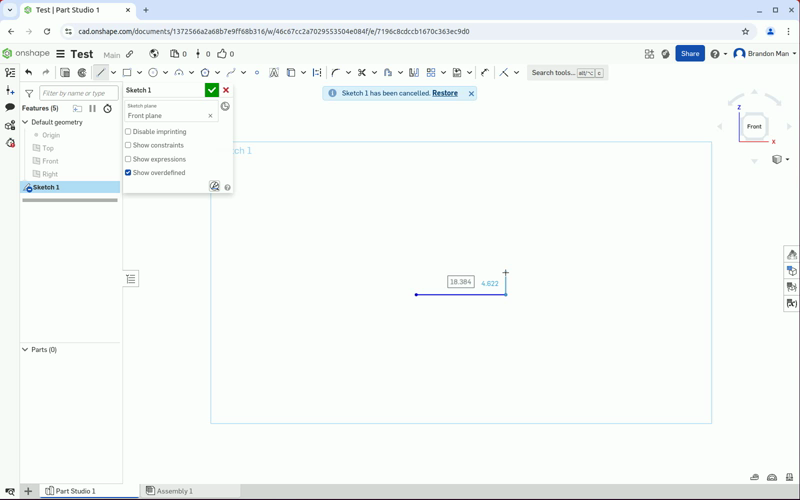
key_up(shift)
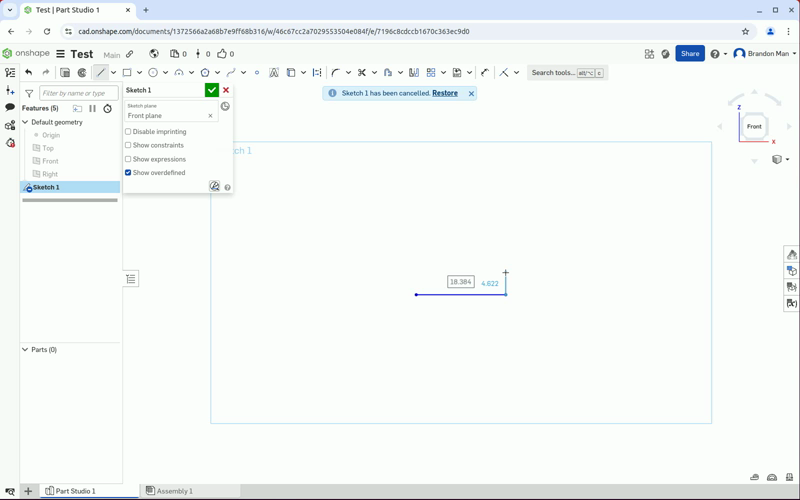
key_down(shift)
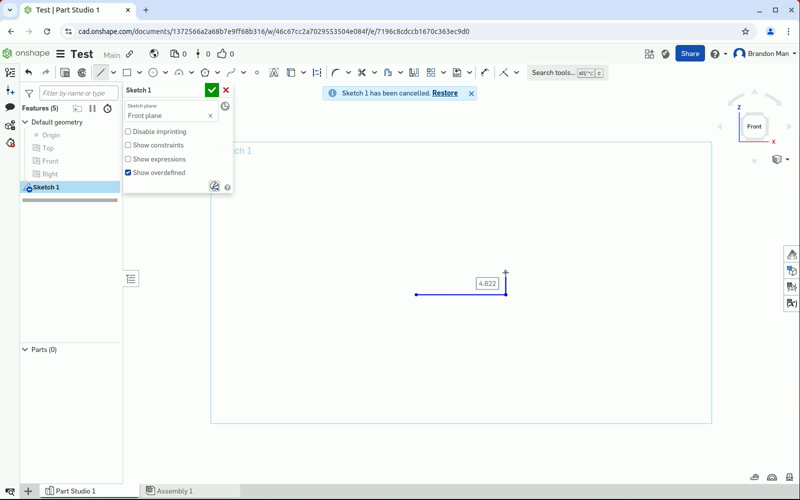
mouse_move(416, 272)
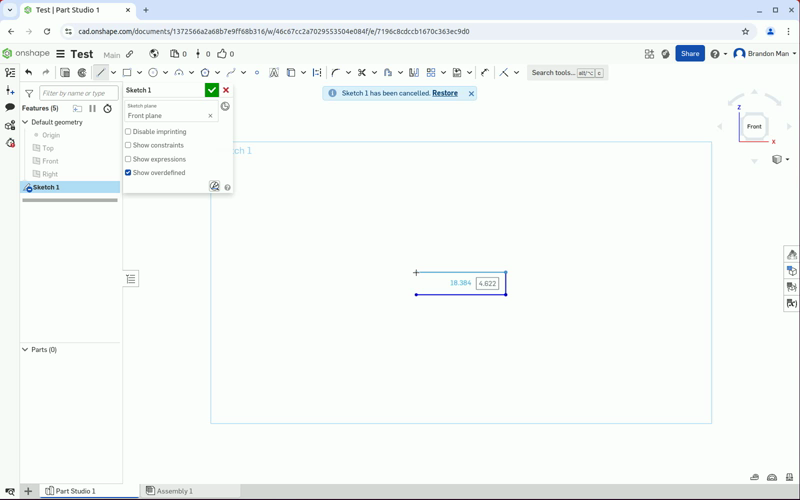
click(416, 272)
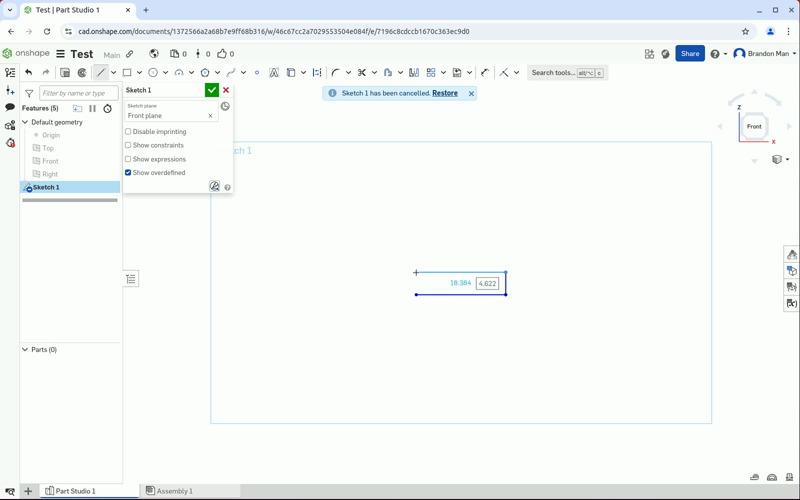
key_up(shift)
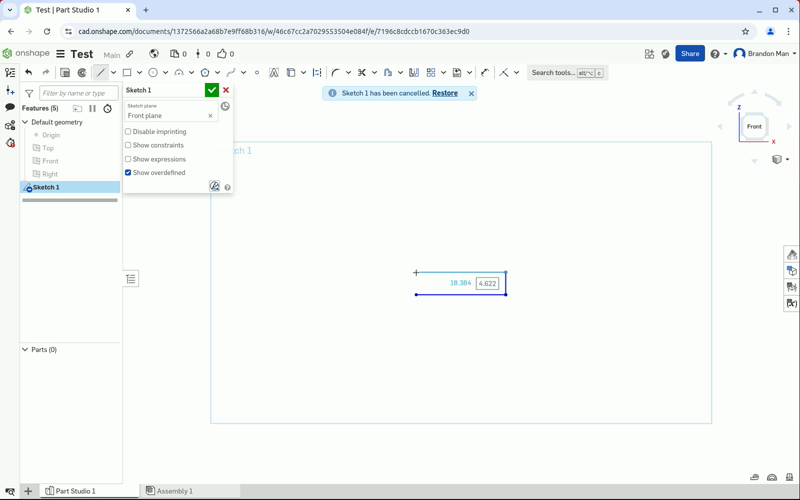
mouse_move(446, 272)
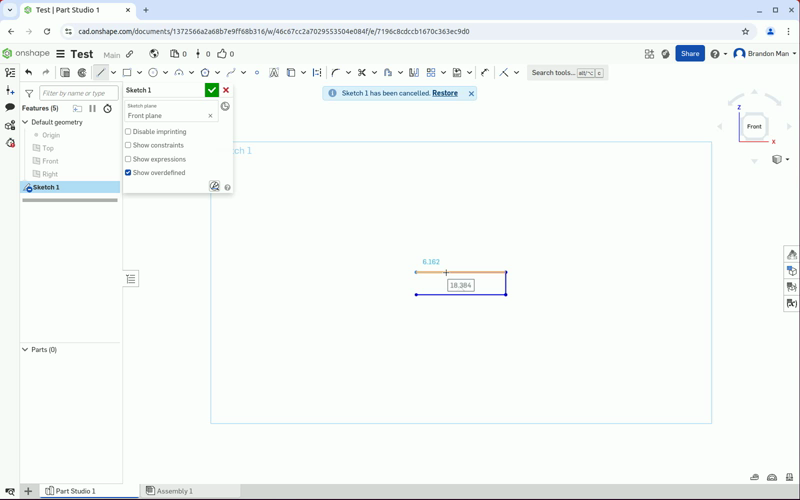
key_down(shift)
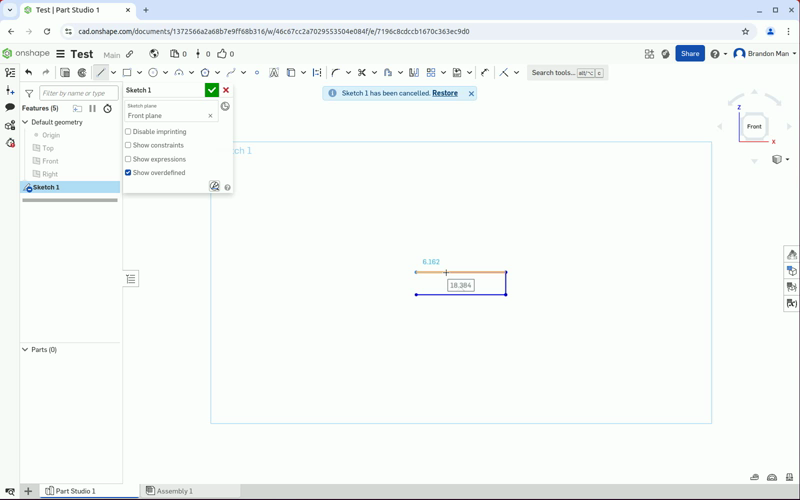
mouse_move(416, 294)
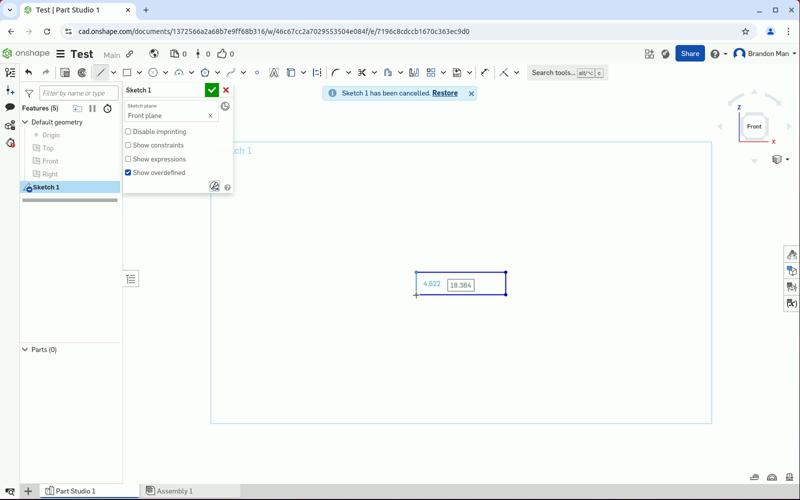
key_up(shift)
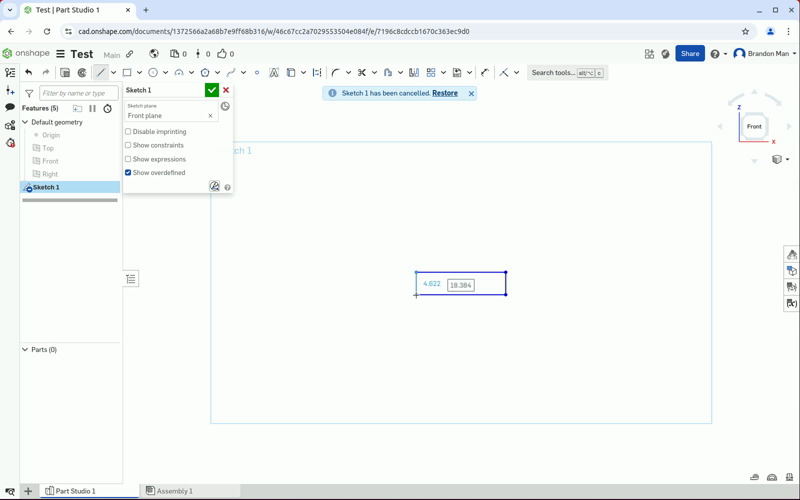
click(416, 294)
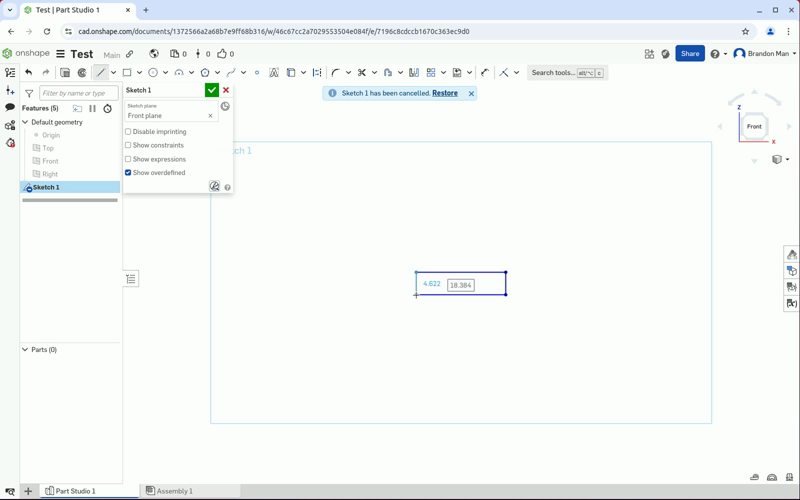
key(esc)
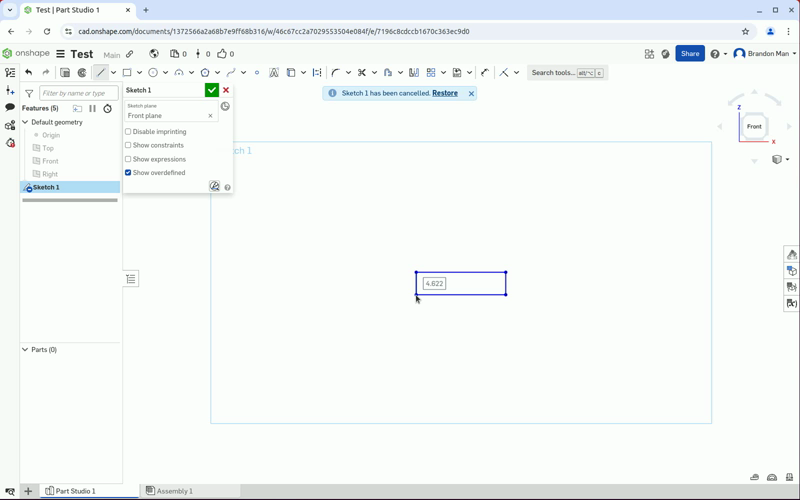
mouse_move(495, 289)
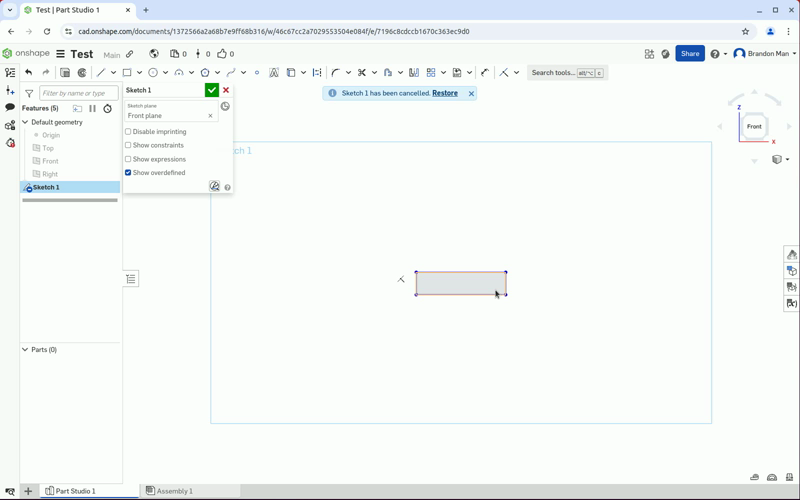
click(495, 289)
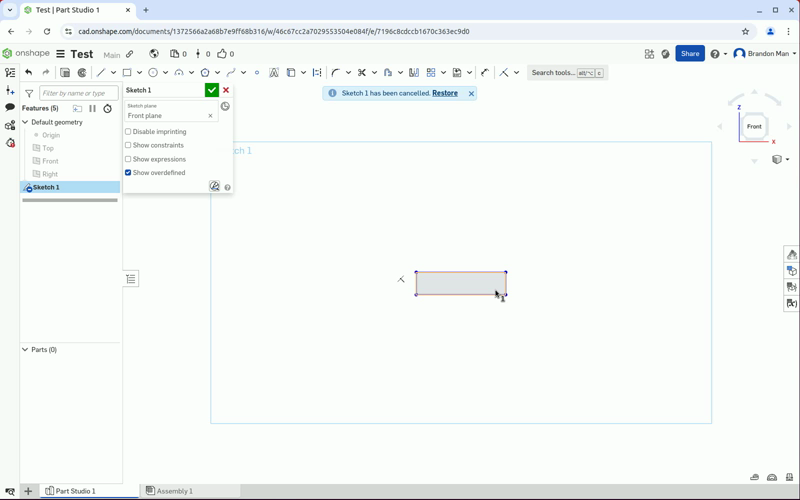
mouse_move(73, 352)
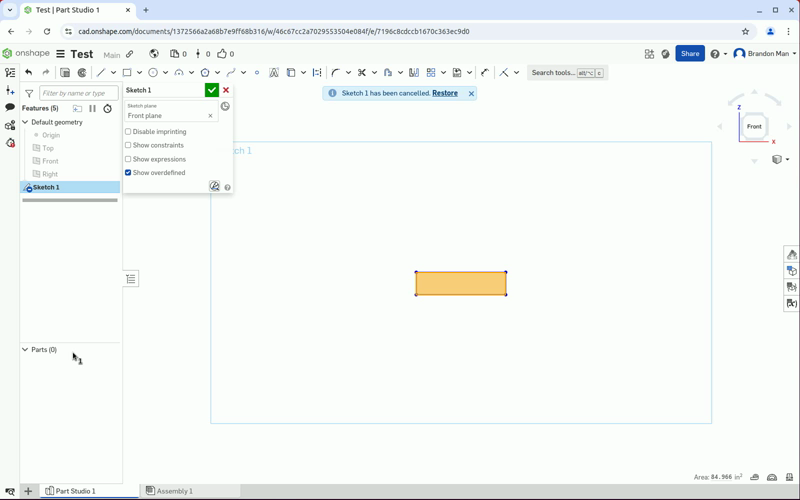
key(shift+y)
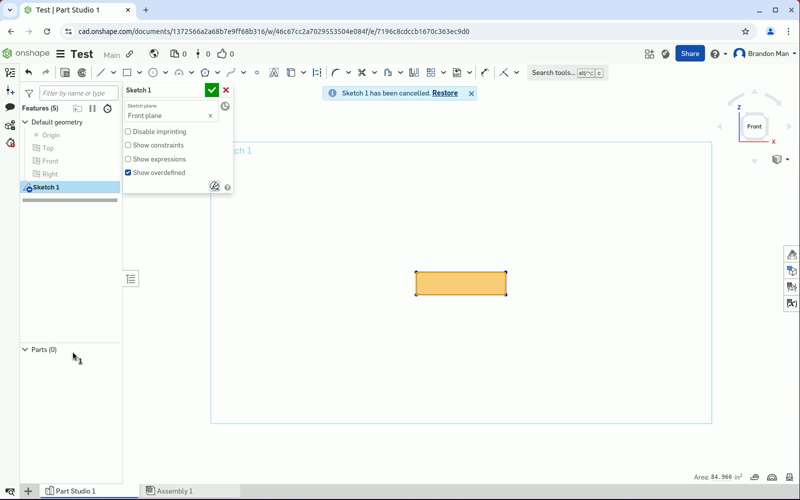
key(shift+e)
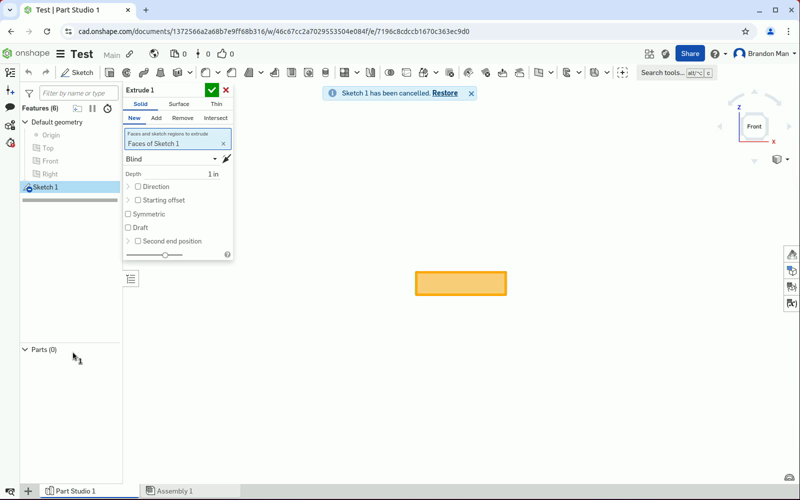
mouse_move(143, 106)
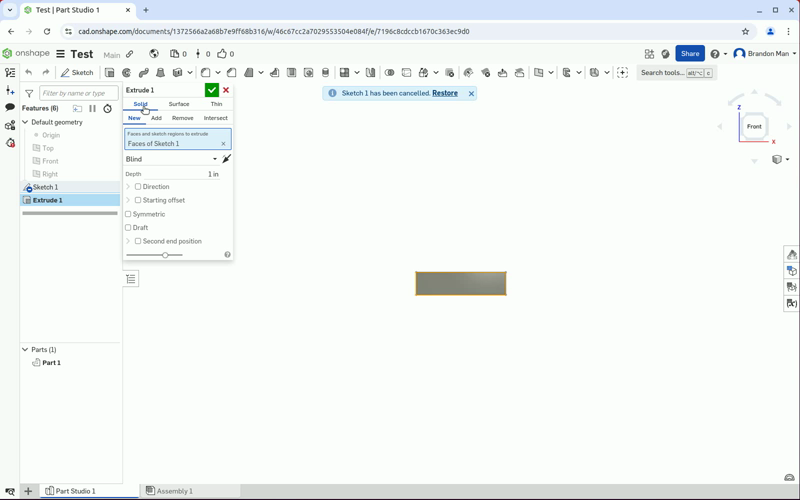
click(143, 106)
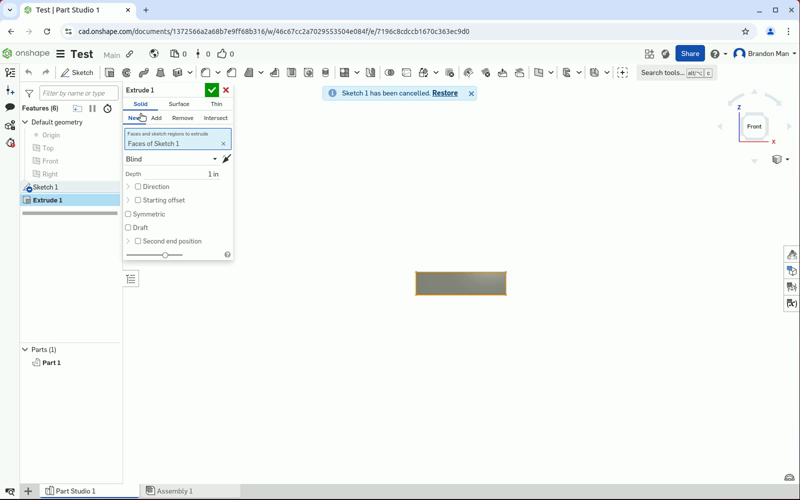
mouse_move(137, 120)
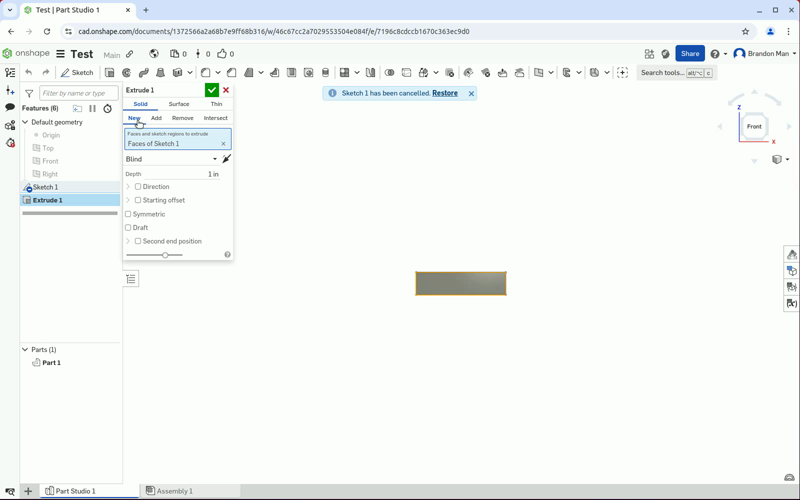
click(137, 120)
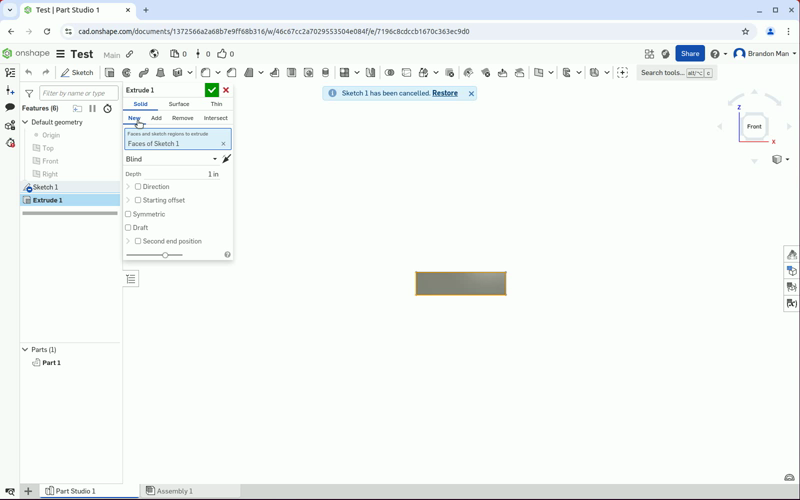
key(tab, 4)
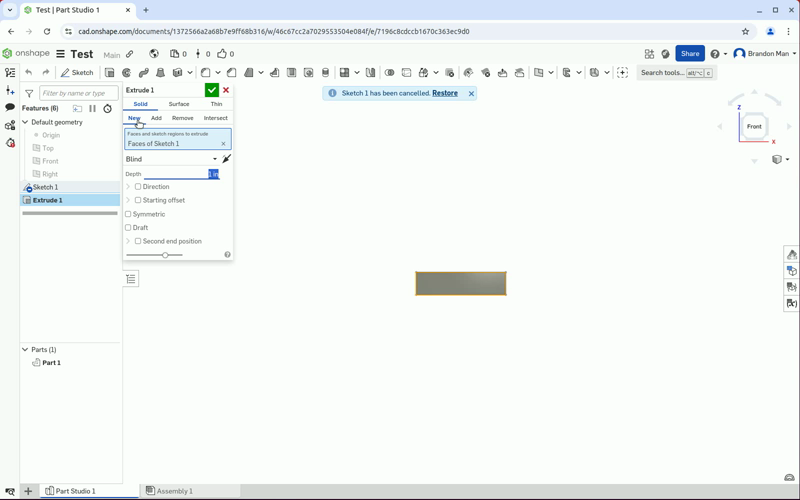
text(1.444)
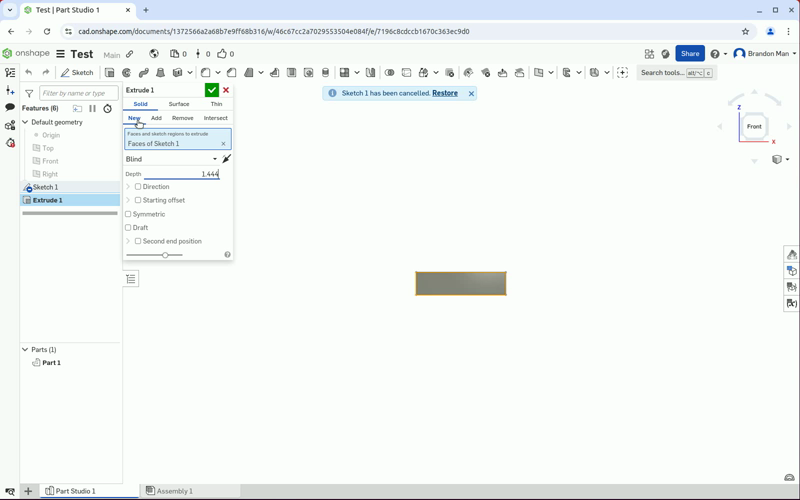
key(enter)
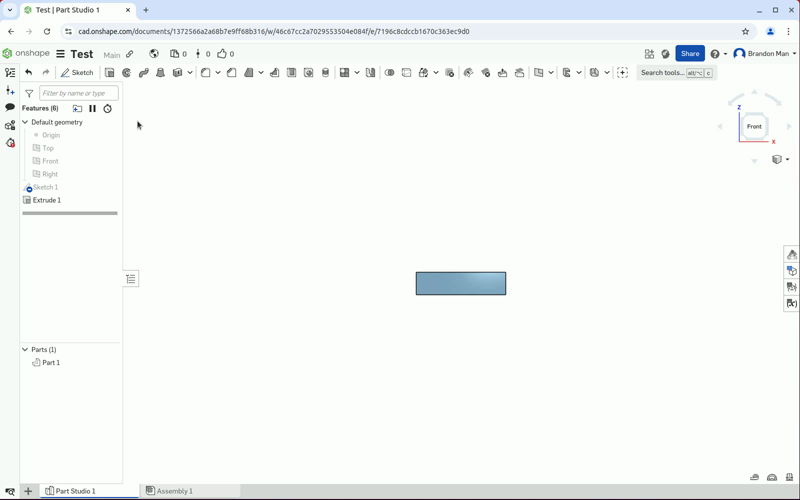
key(shift+h)
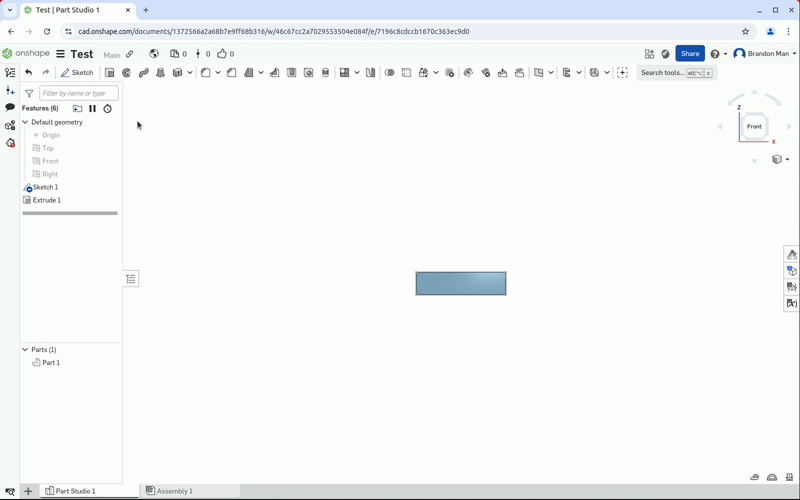
key(shift+h)
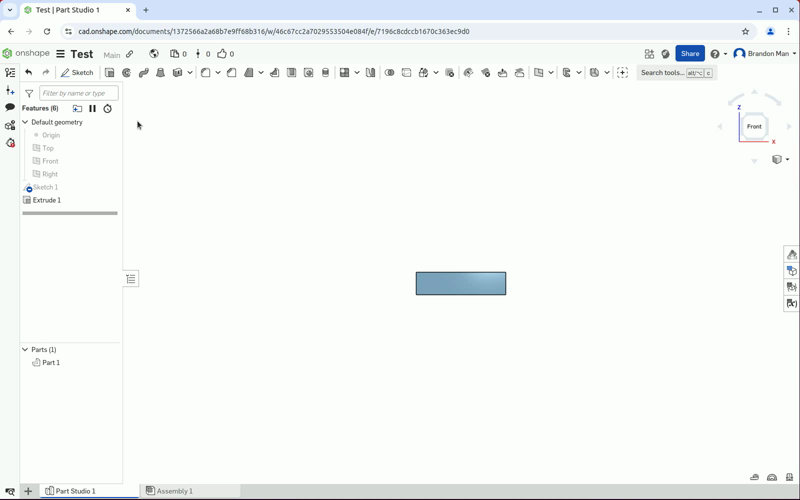
mouse_move(73, 189)
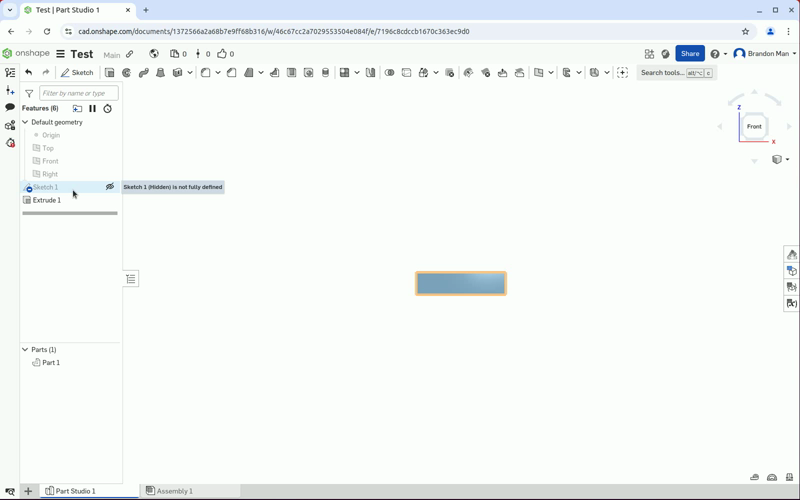
click(73, 189)
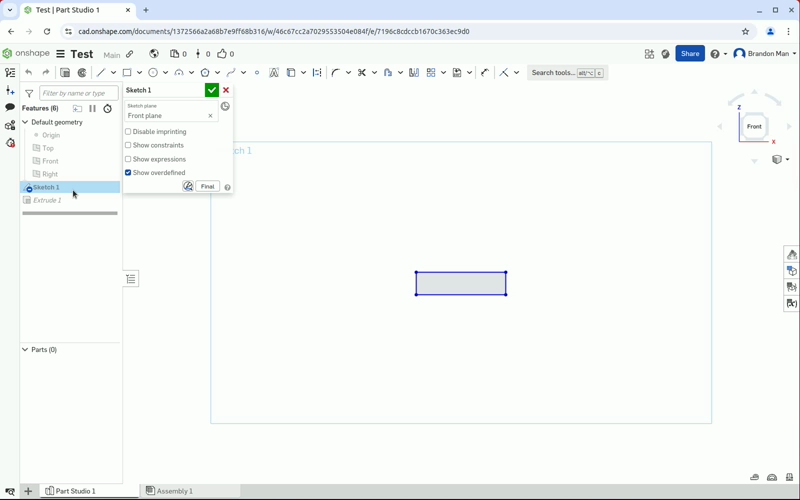
mouse_move(229, 92)
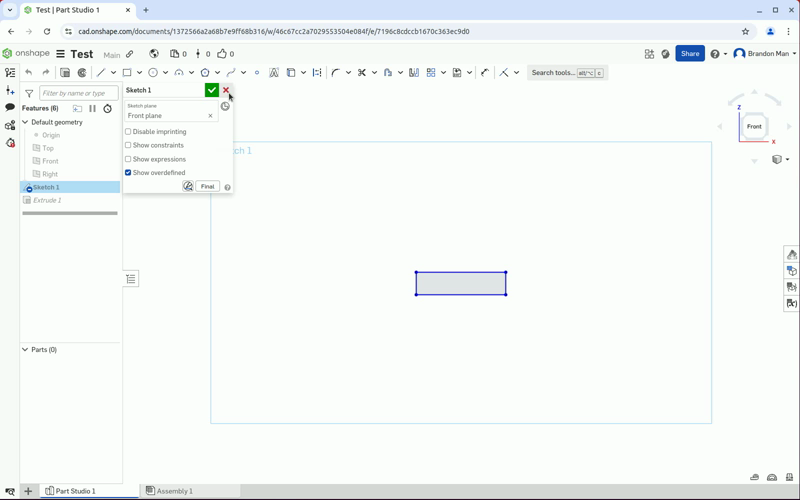
click(229, 92)
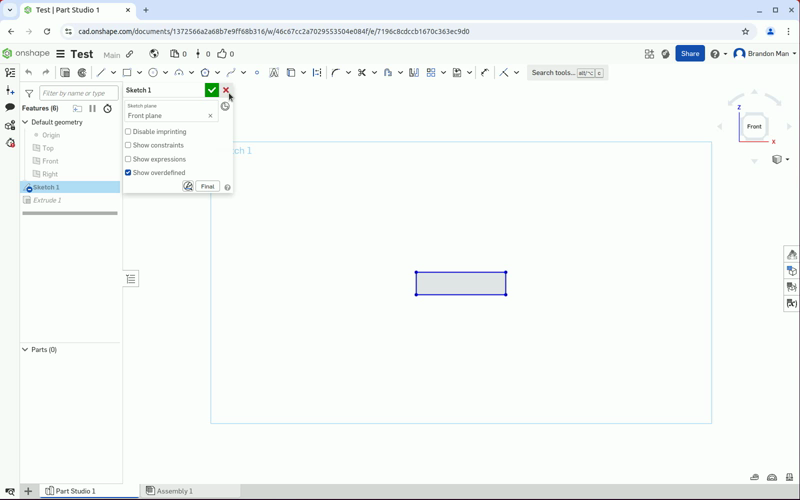
key(shift+s)
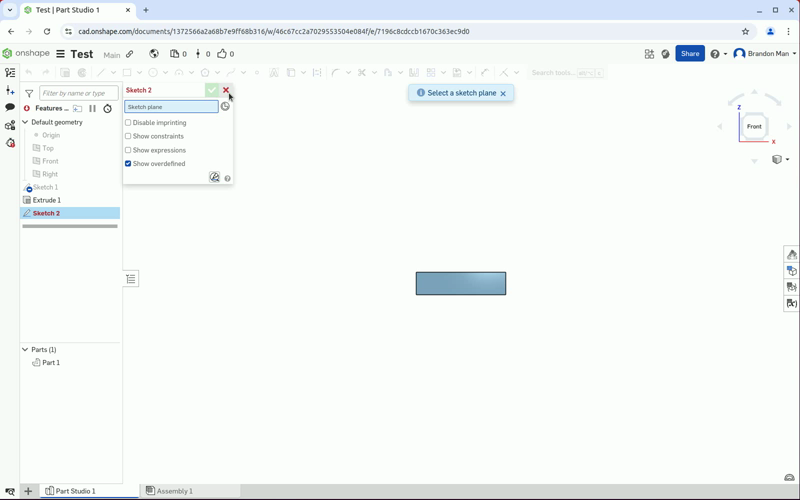
mouse_move(73, 163)
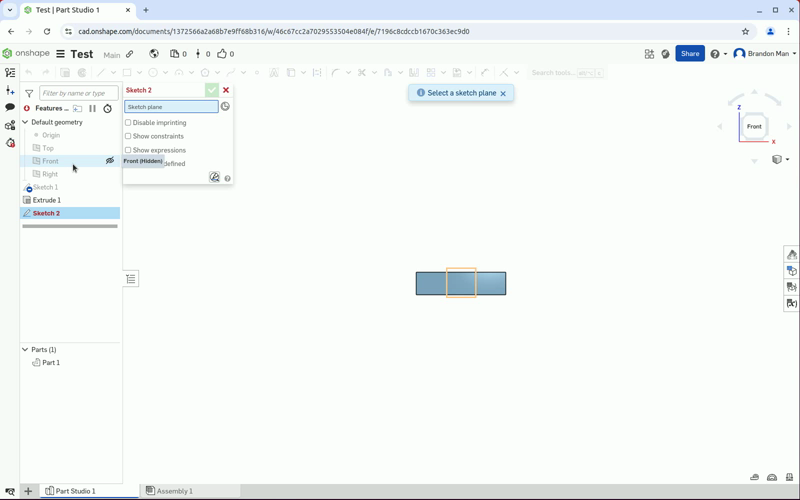
click(73, 163)
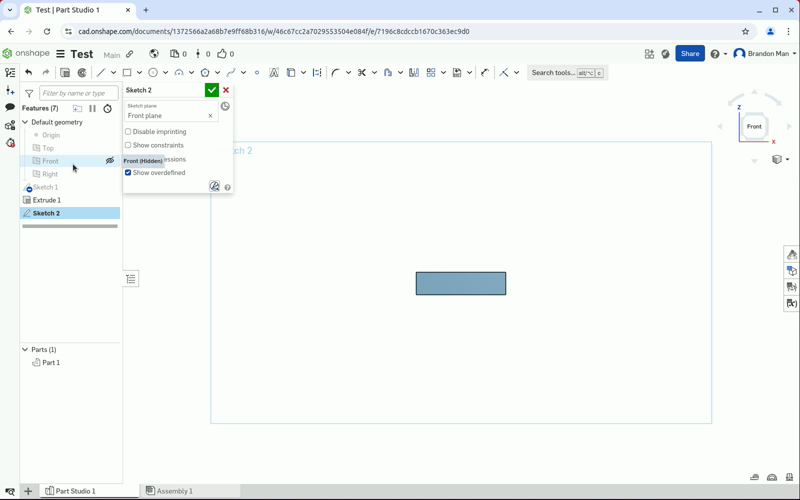
mouse_move(73, 352)
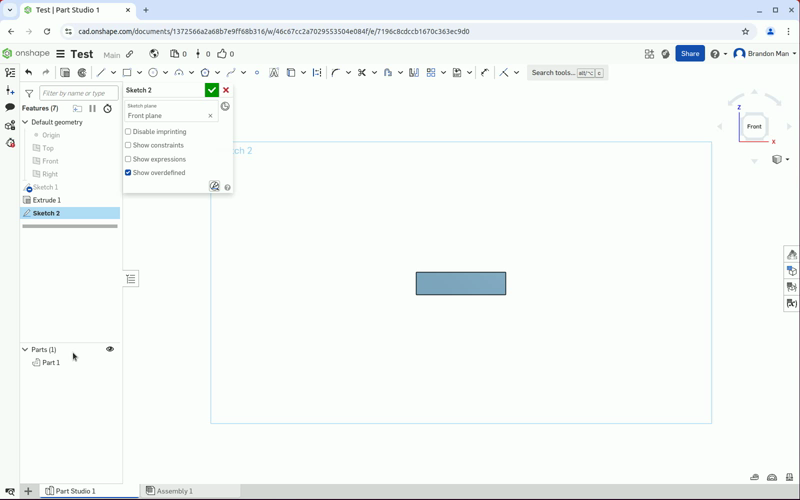
key(y)
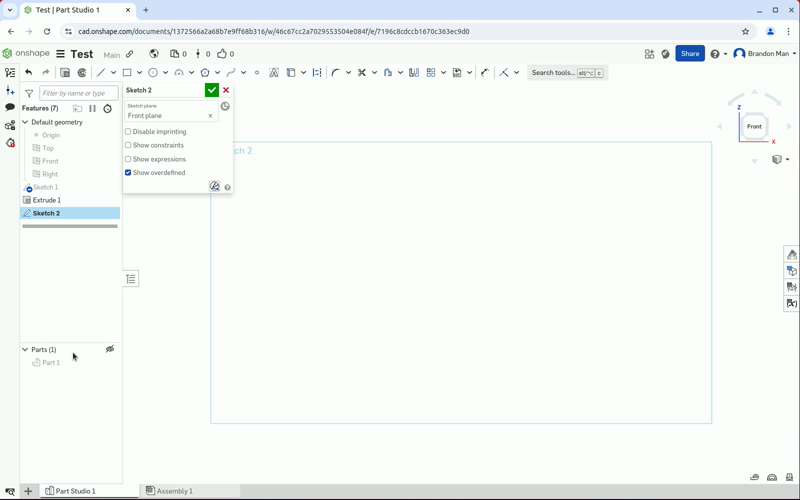
key(c)
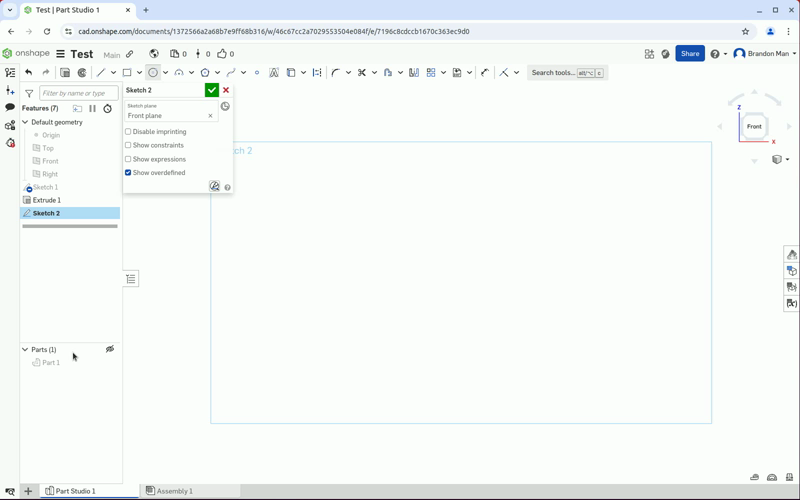
key_down(shift)
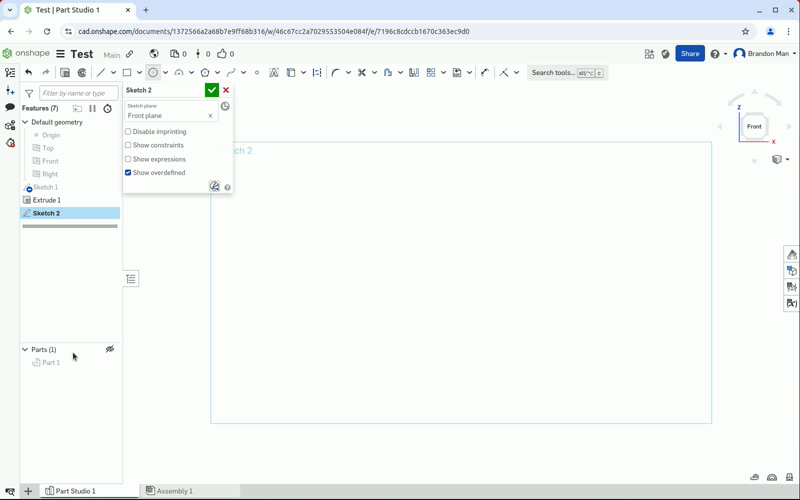
mouse_move(429, 282)
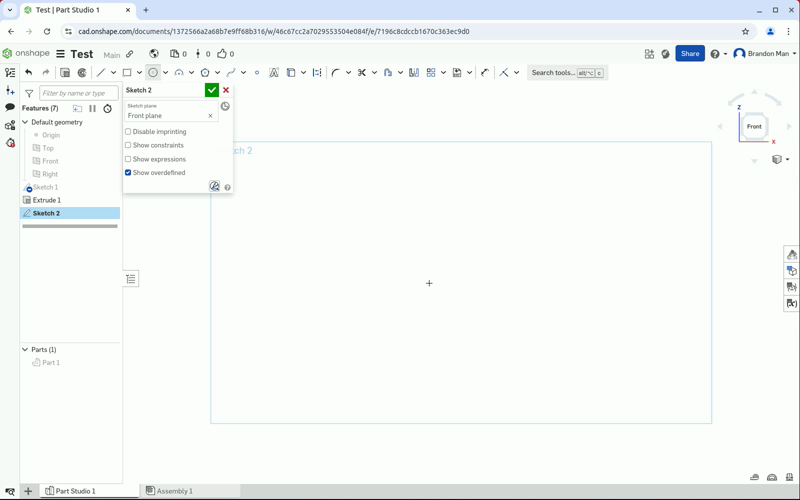
click(429, 282)
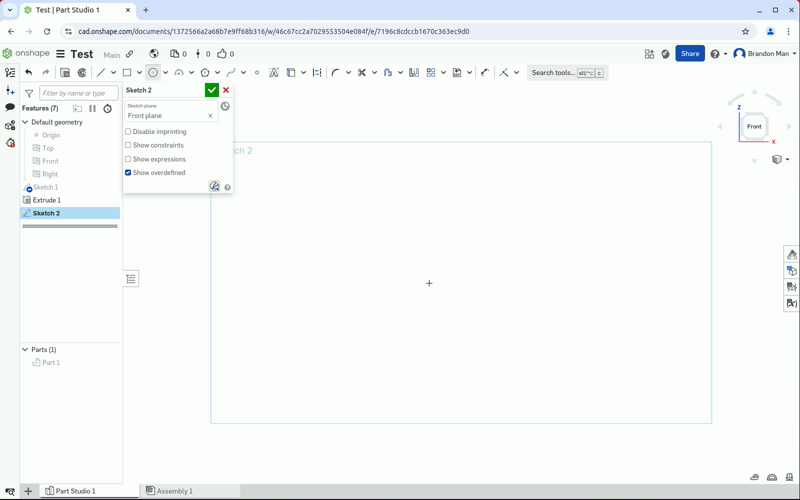
key_up(shift)
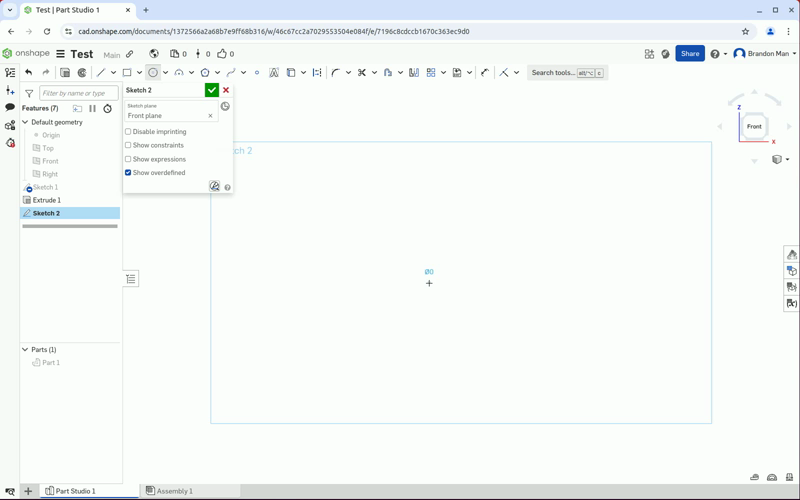
mouse_move(438, 282)
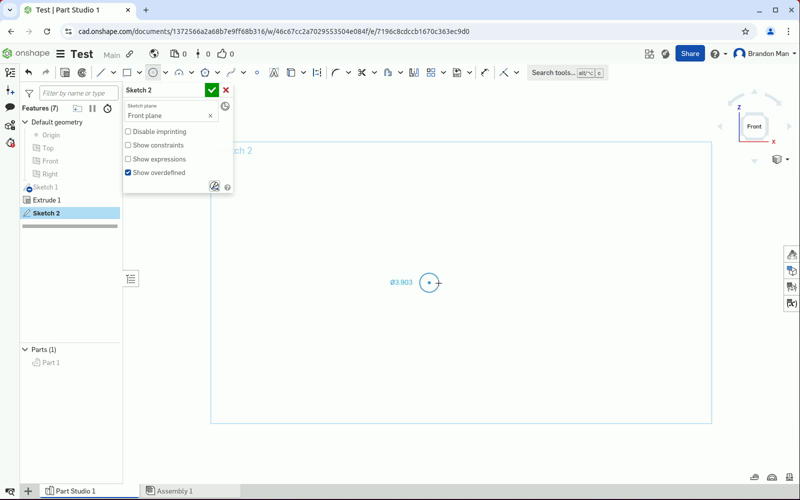
click(438, 282)
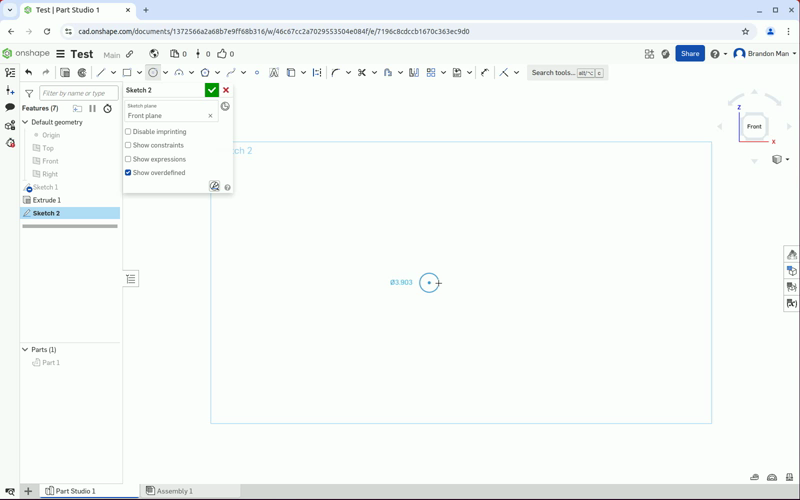
key(esc)
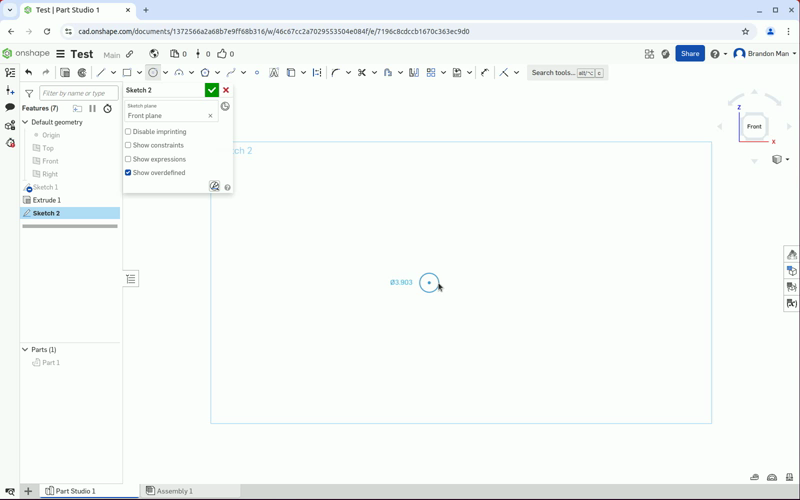
mouse_move(436, 279)
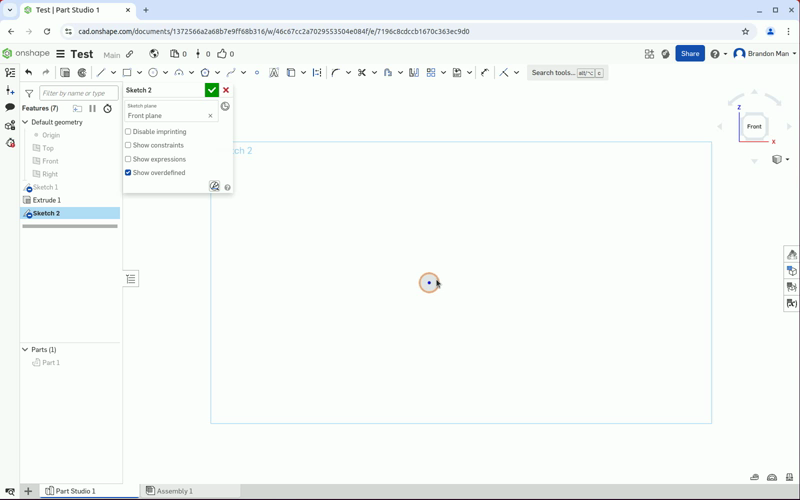
scroll(6)
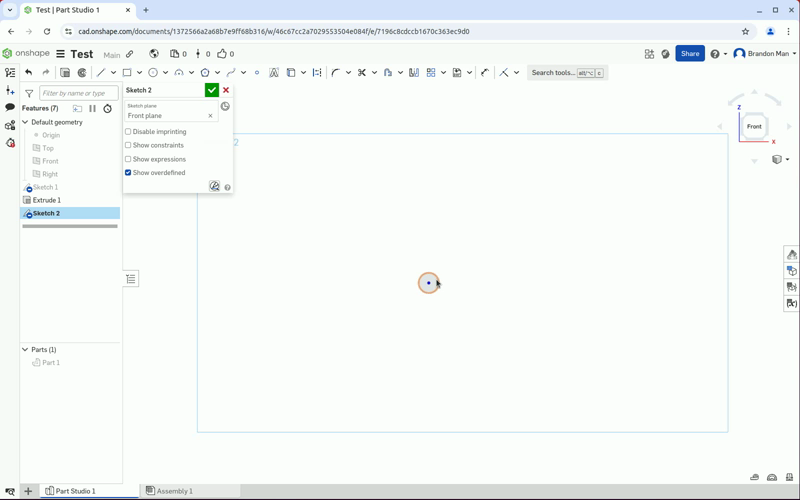
scroll(6)
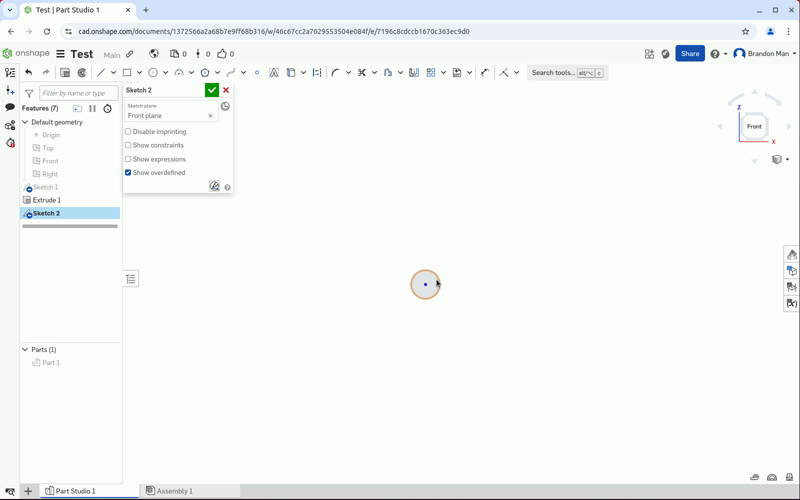
scroll(6)
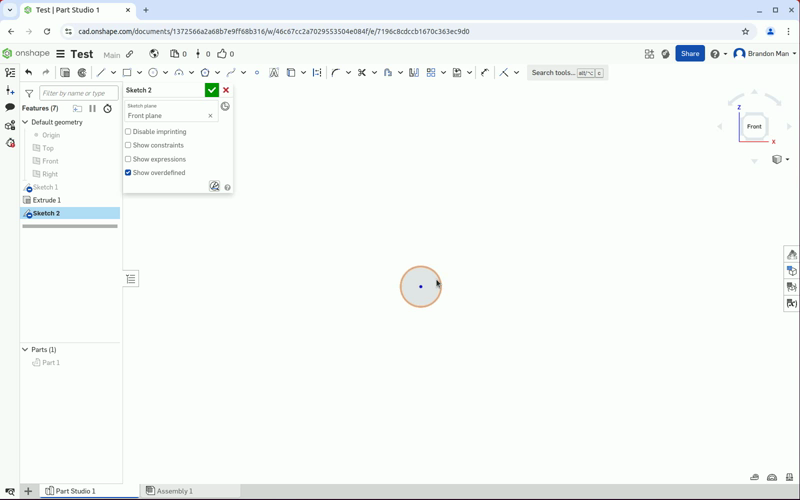
scroll(6)
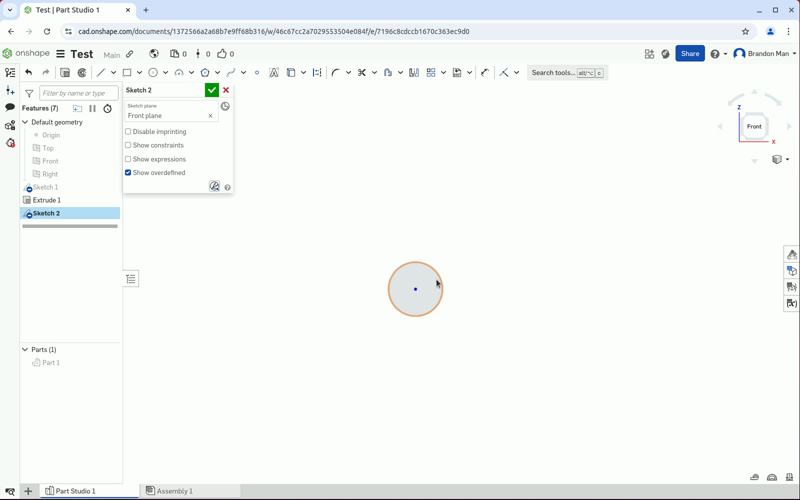
scroll(6)
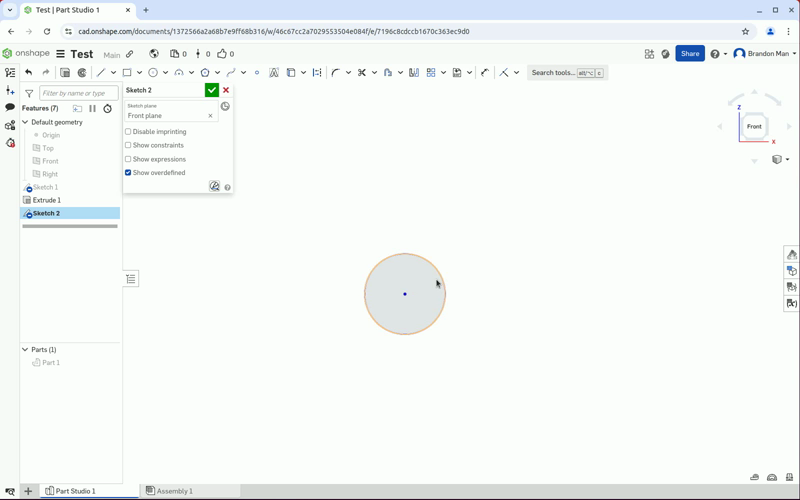
scroll(6)
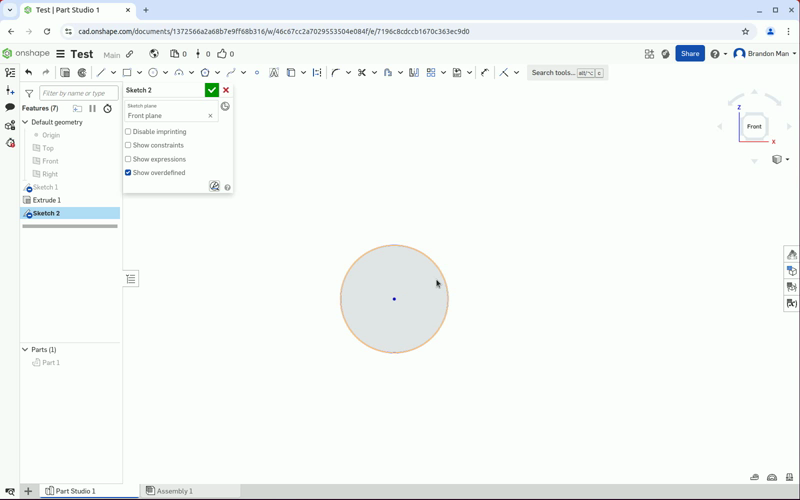
scroll(6)
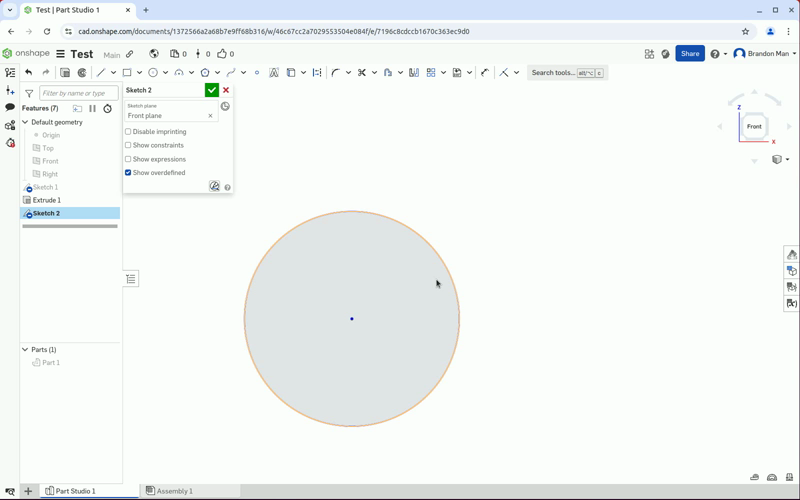
click(436, 279)
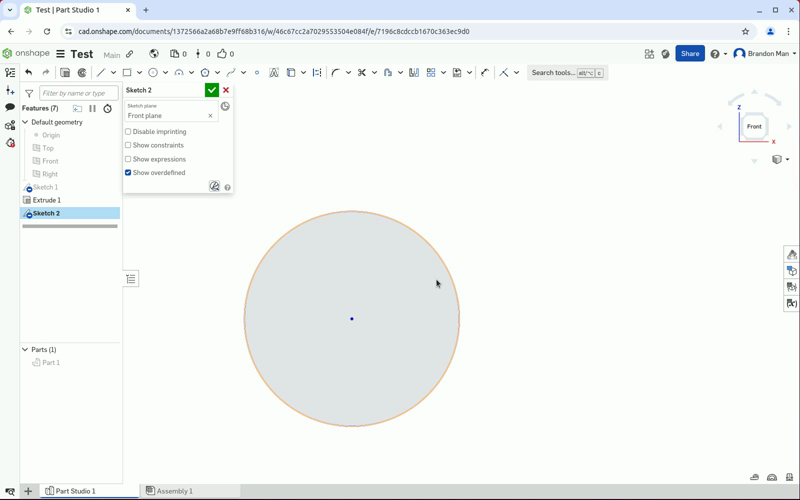
scroll(-6)
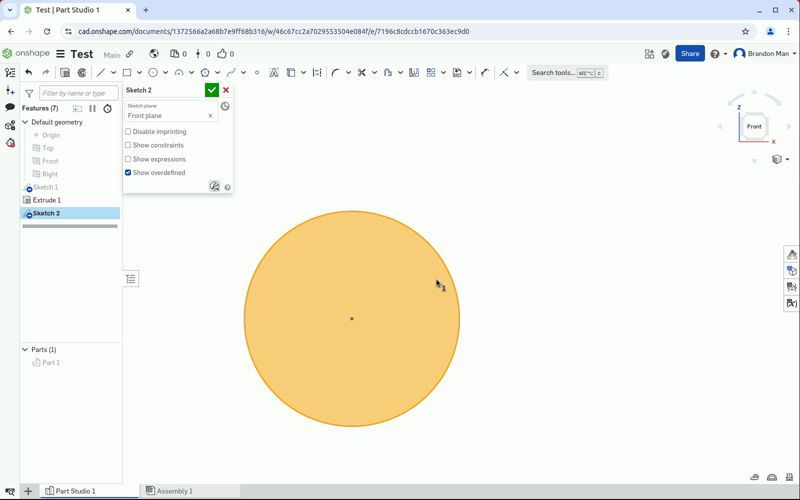
scroll(-6)
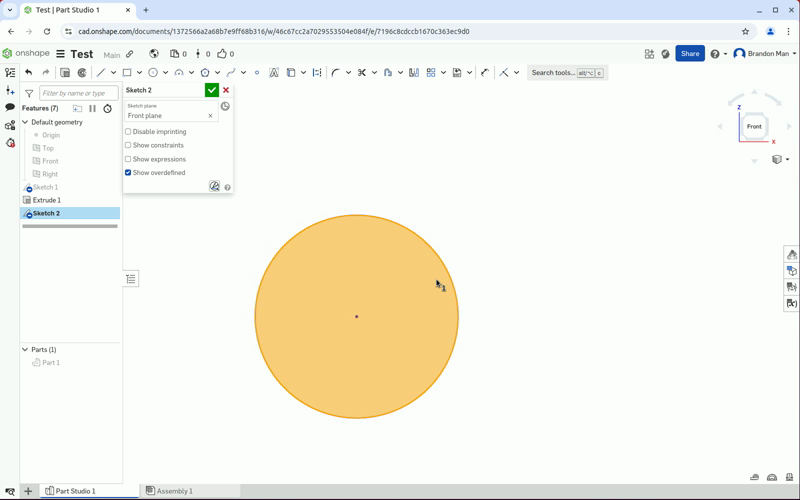
scroll(-6)
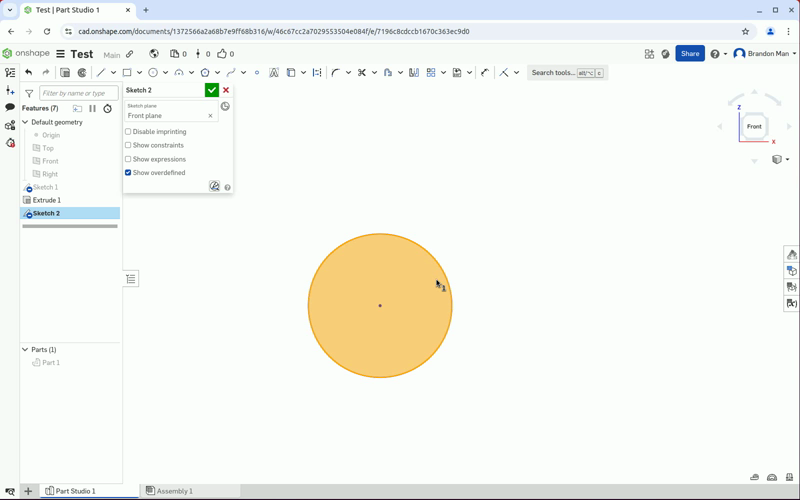
scroll(-6)
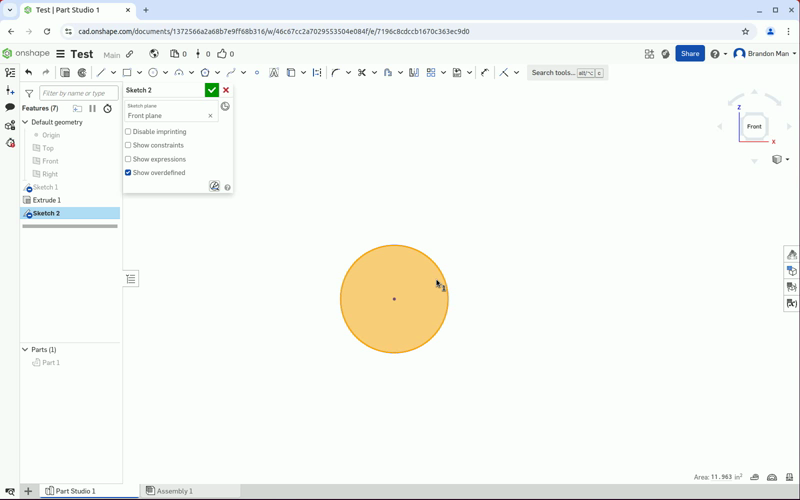
scroll(-6)
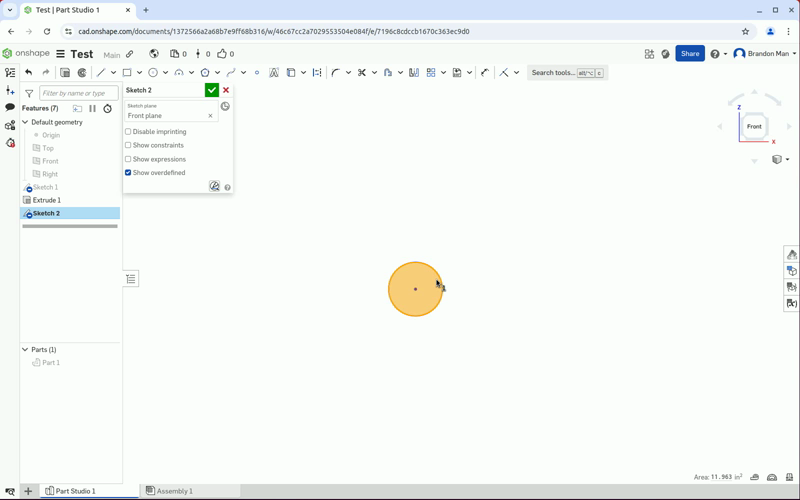
scroll(-6)
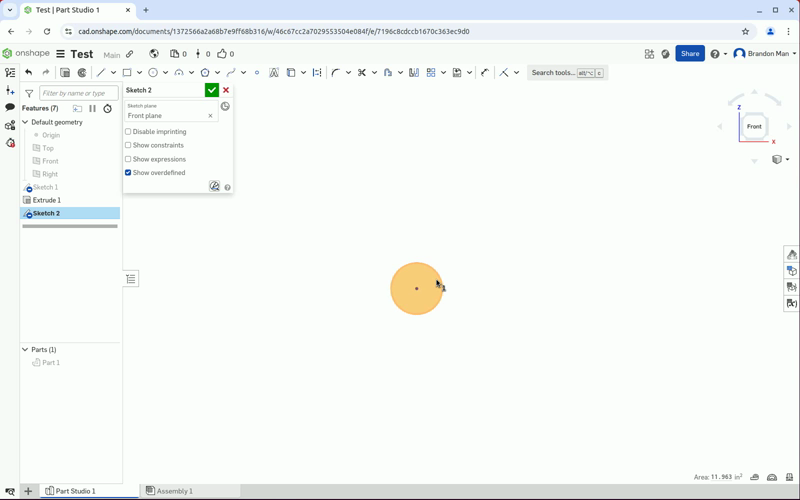
scroll(-6)
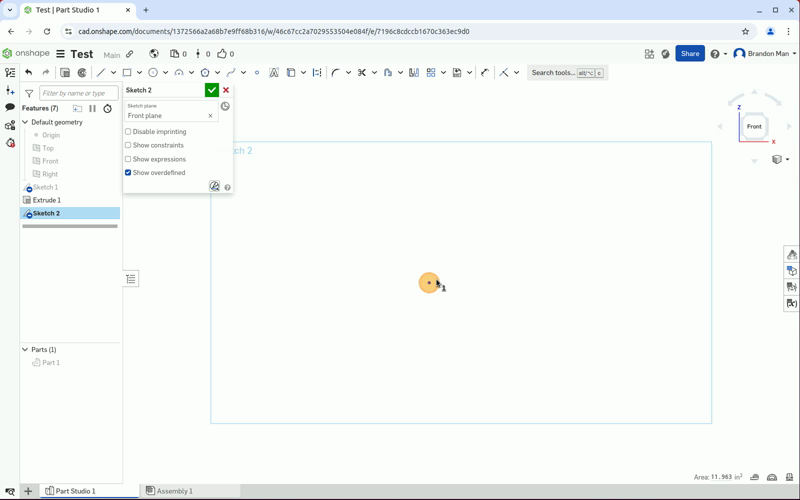
mouse_move(73, 352)
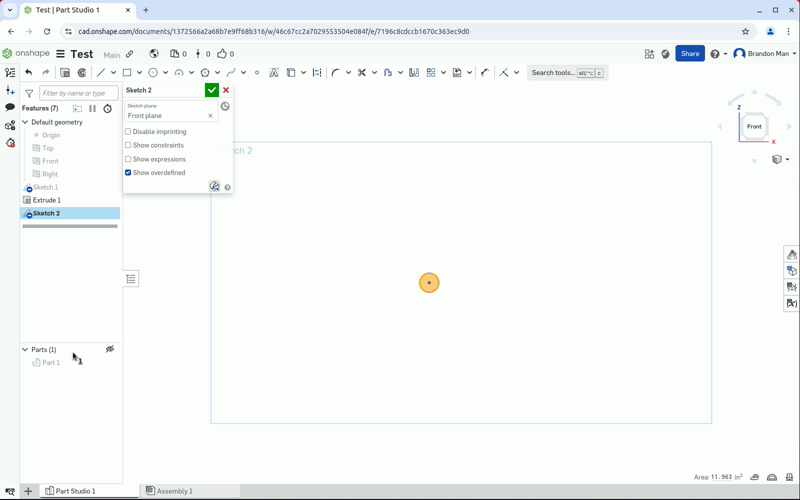
key(shift+y)
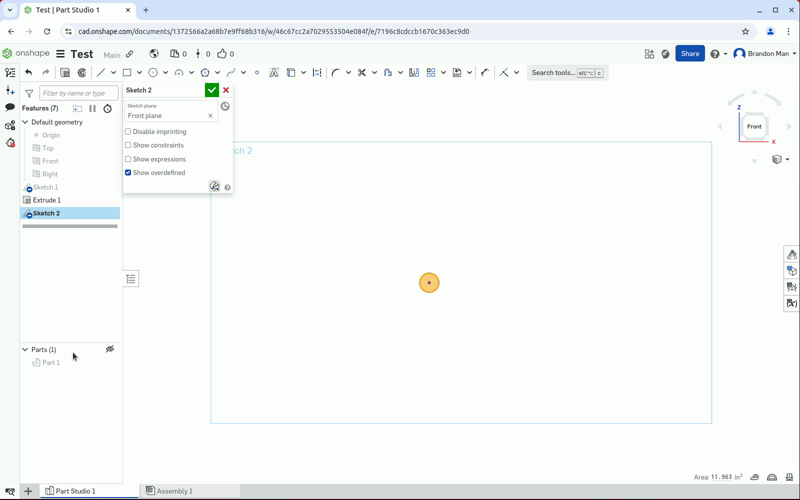
key(shift+e)
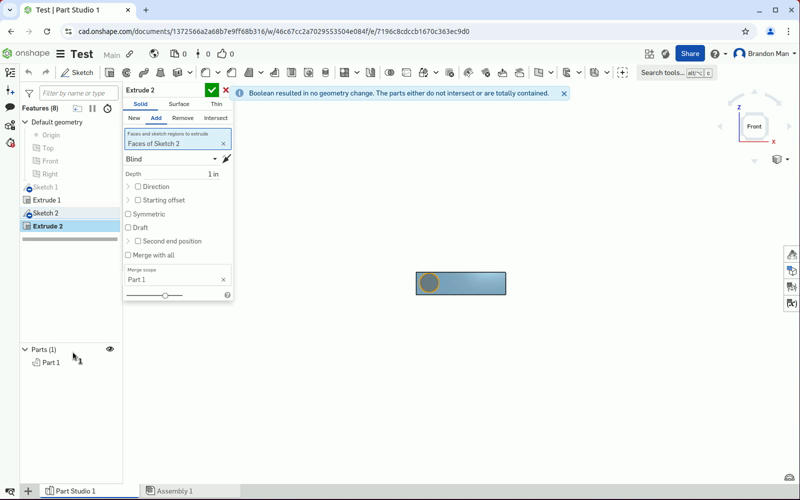
mouse_move(143, 106)
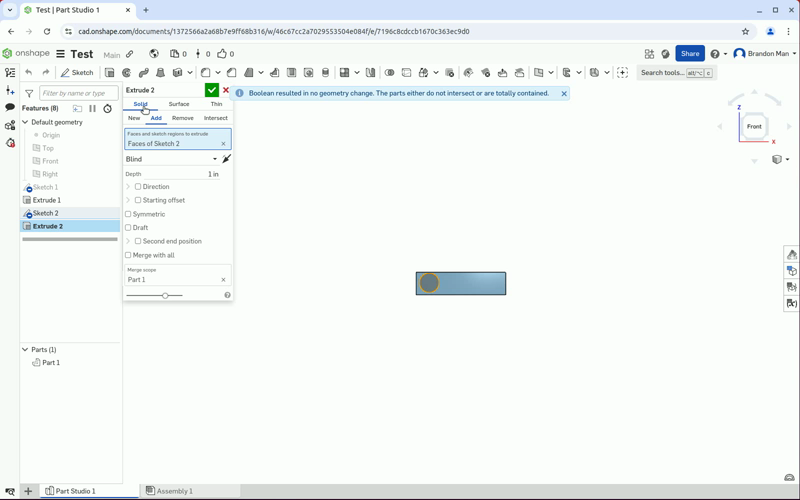
click(143, 106)
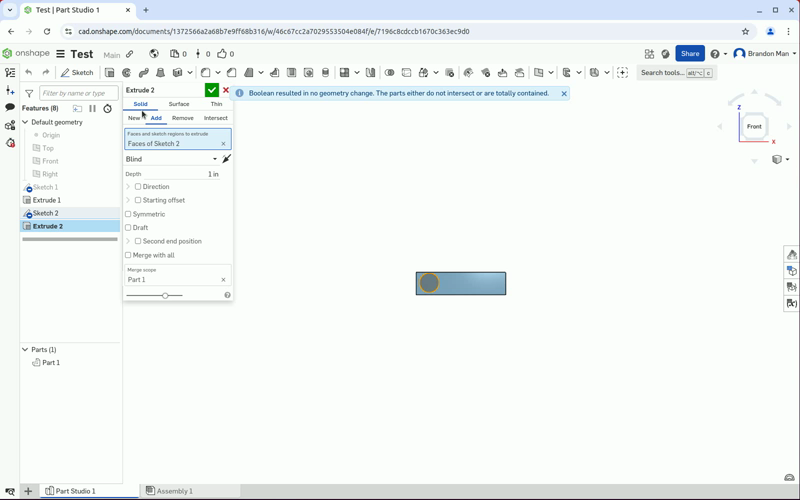
mouse_move(137, 120)
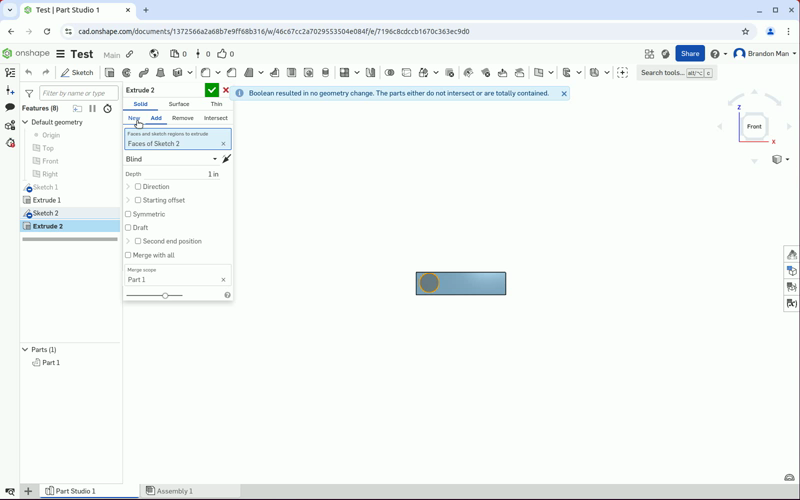
click(137, 120)
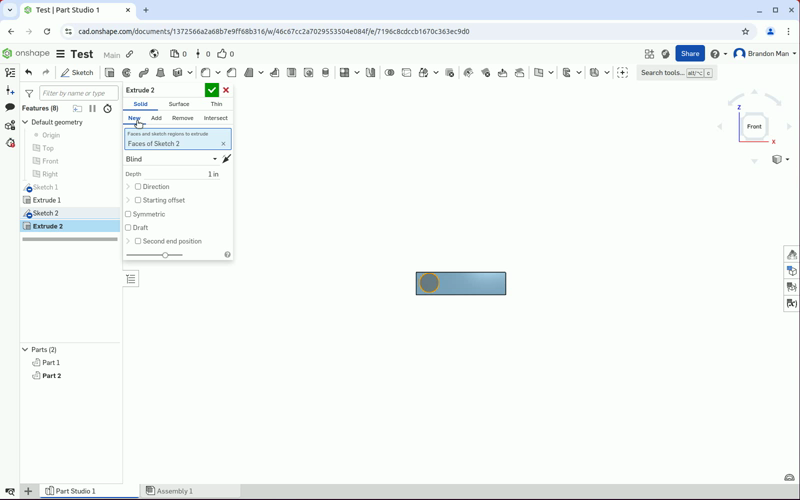
key(tab, 4)
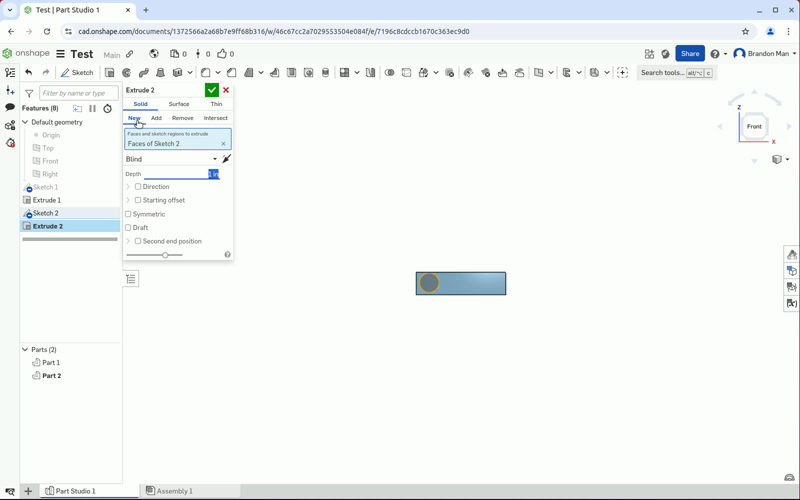
text(23.108)
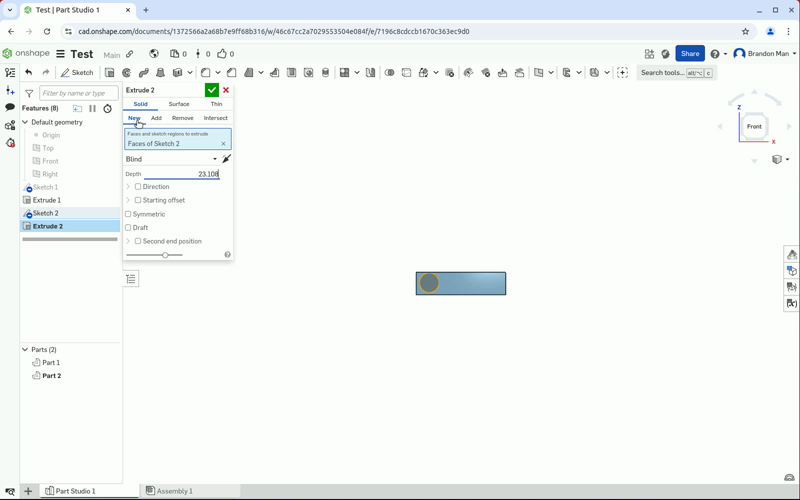
key(enter)
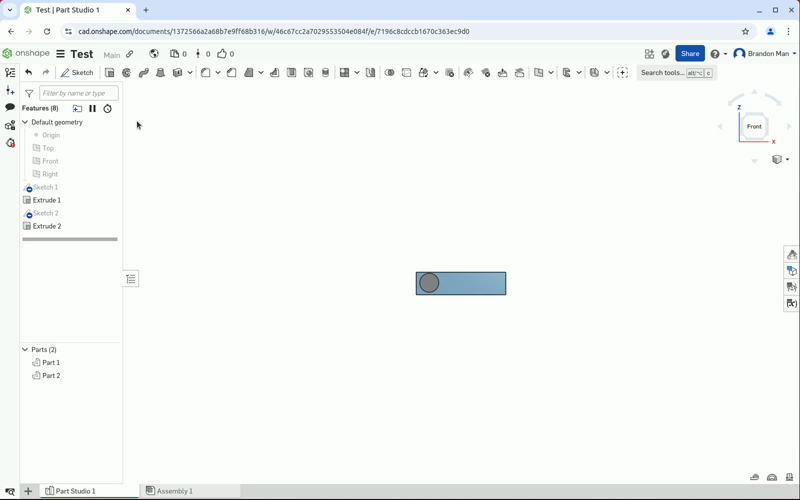
key(shift+h)
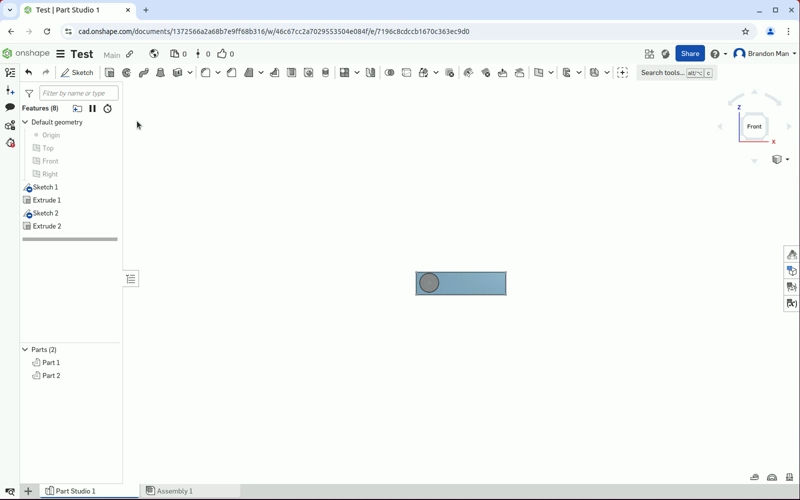
key(shift+h)
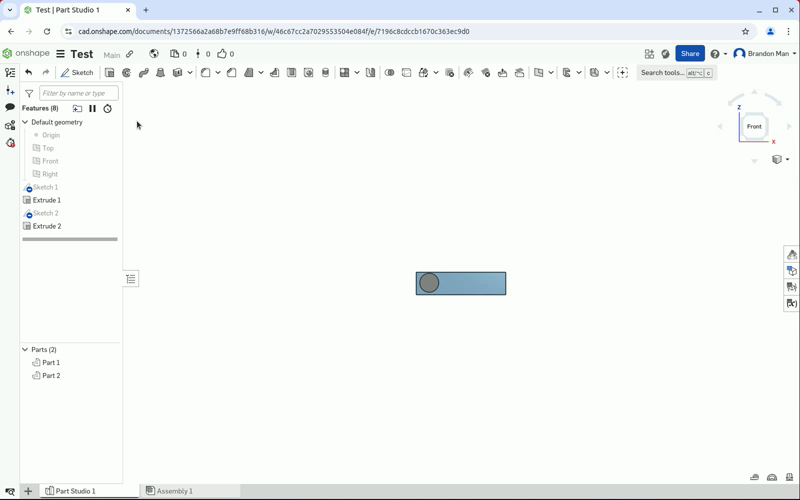
mouse_move(73, 189)
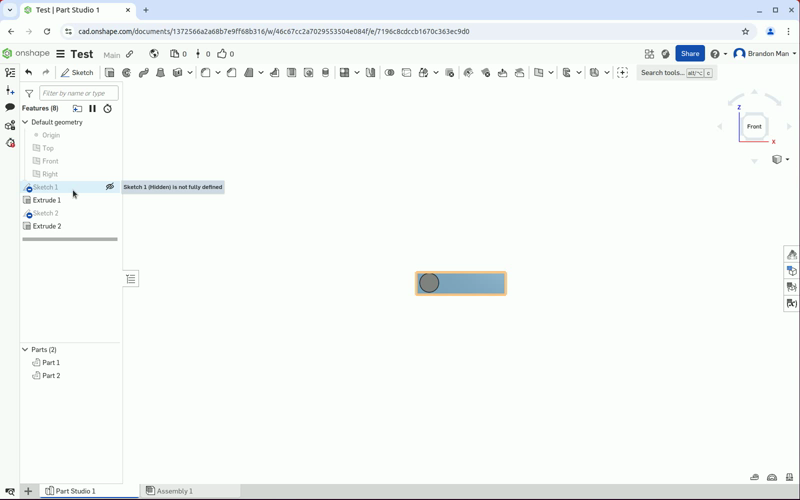
click(73, 189)
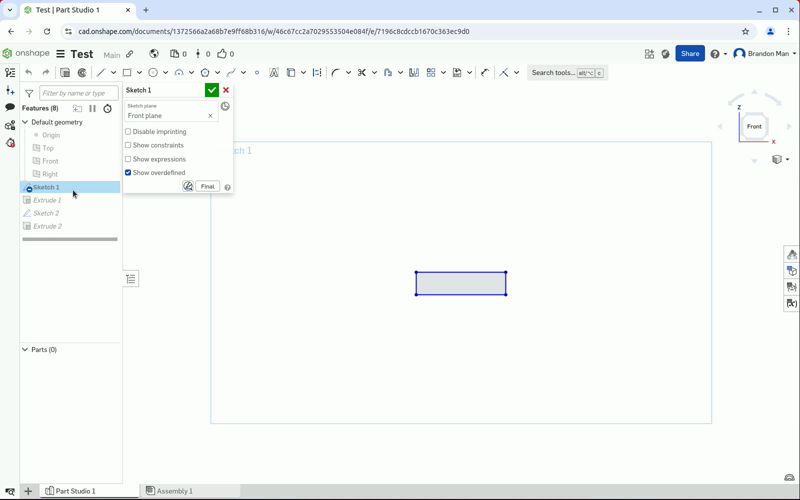
mouse_move(229, 92)
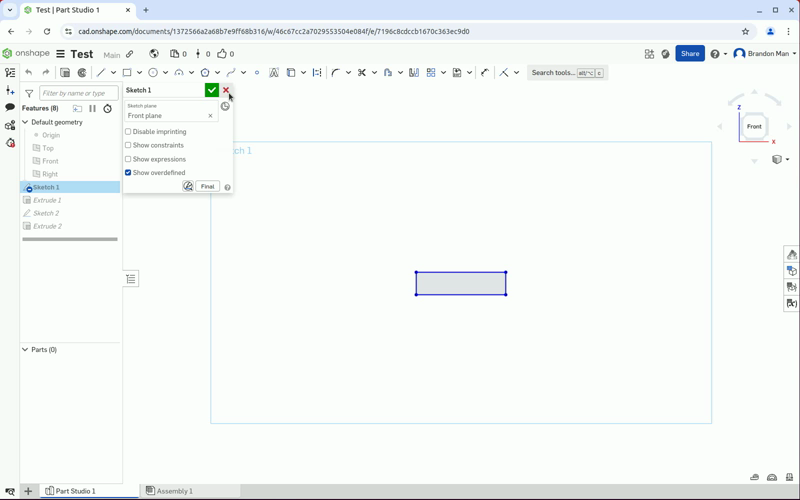
click(229, 92)
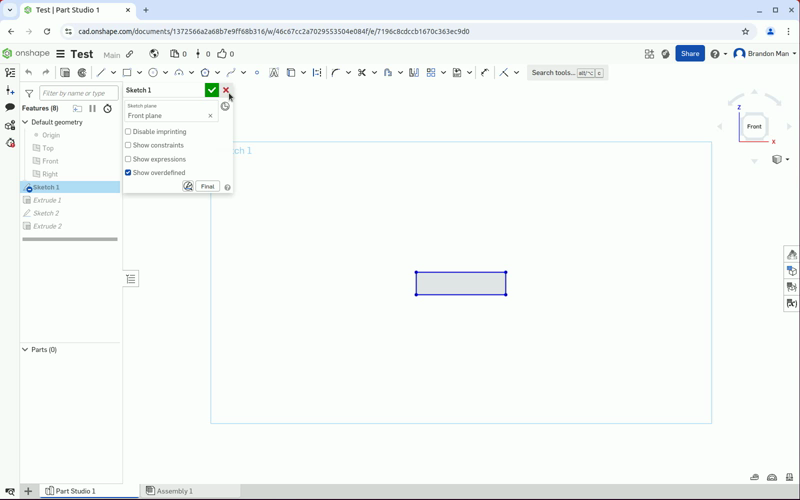
key(shift+s)
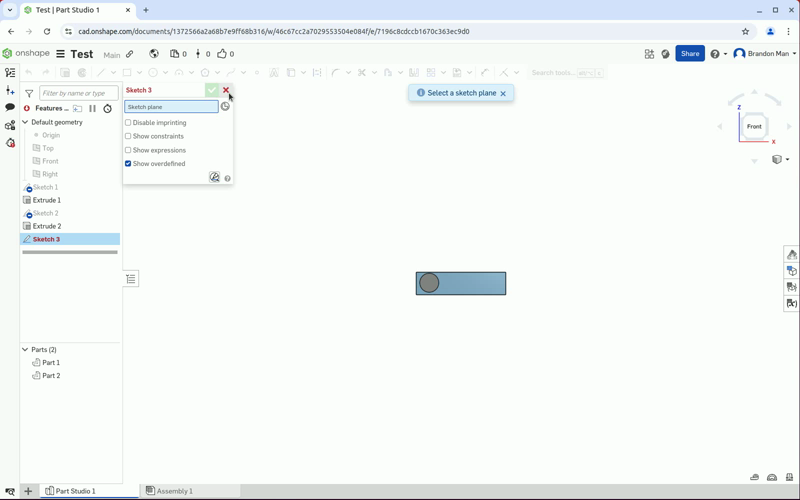
mouse_move(73, 163)
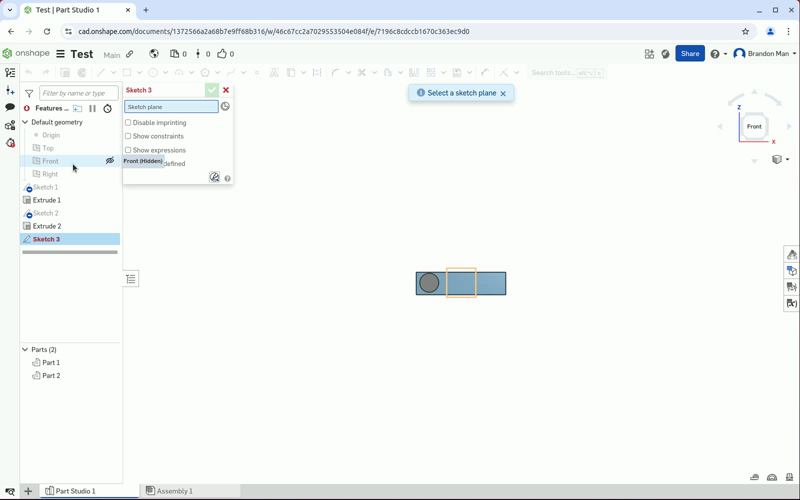
click(73, 163)
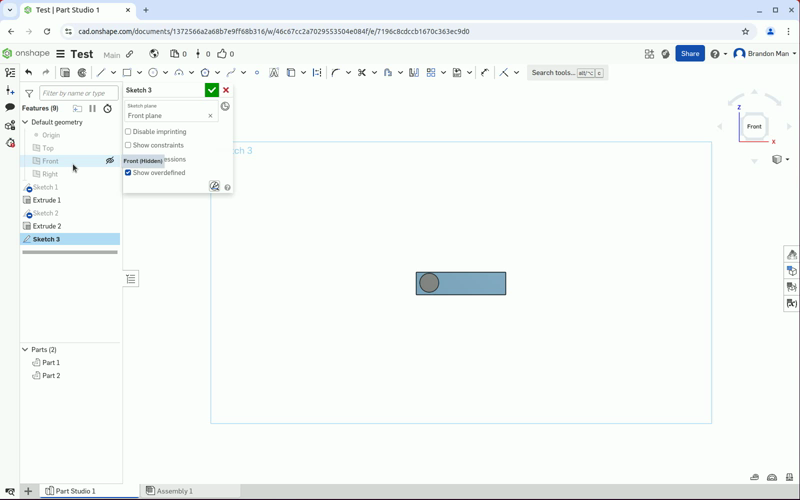
mouse_move(73, 352)
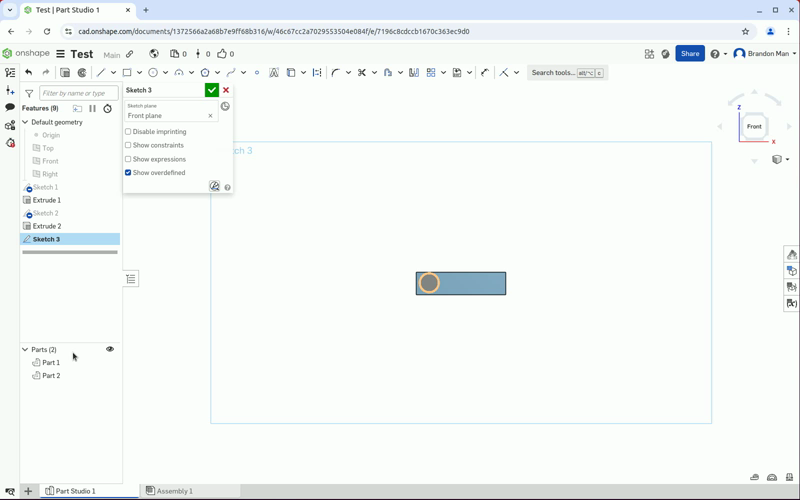
key(y)
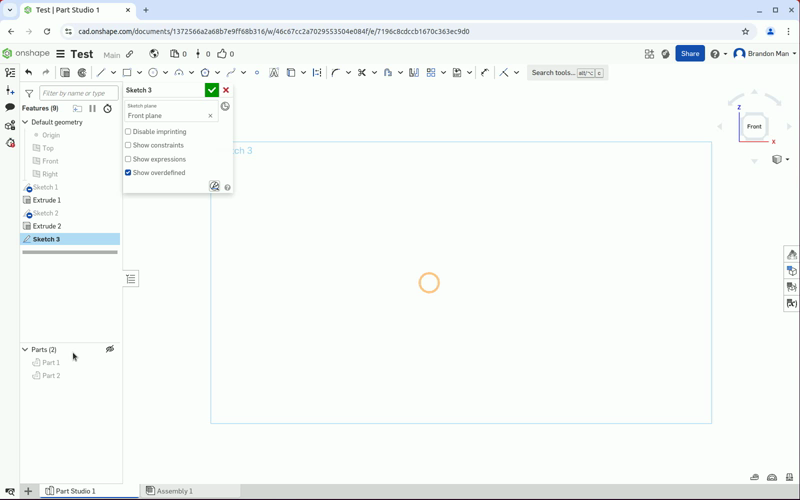
key(c)
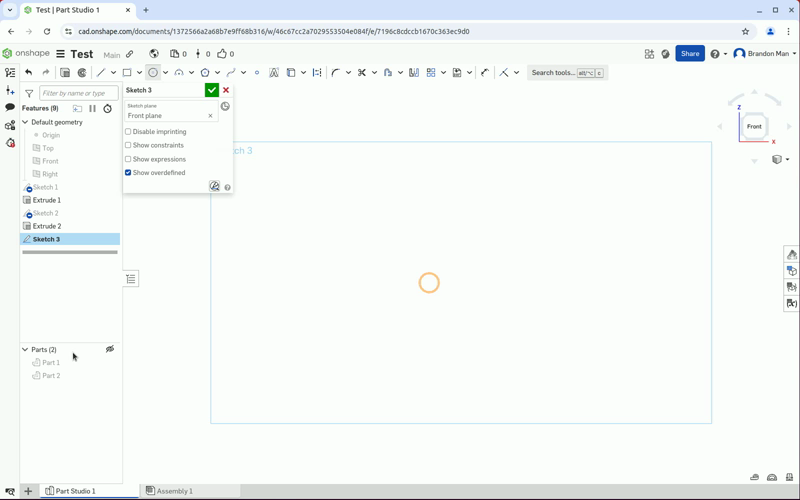
key_down(shift)
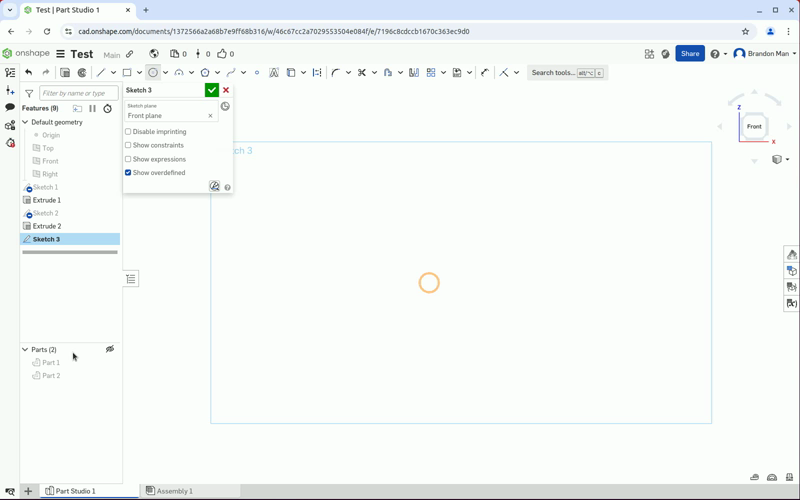
mouse_move(493, 282)
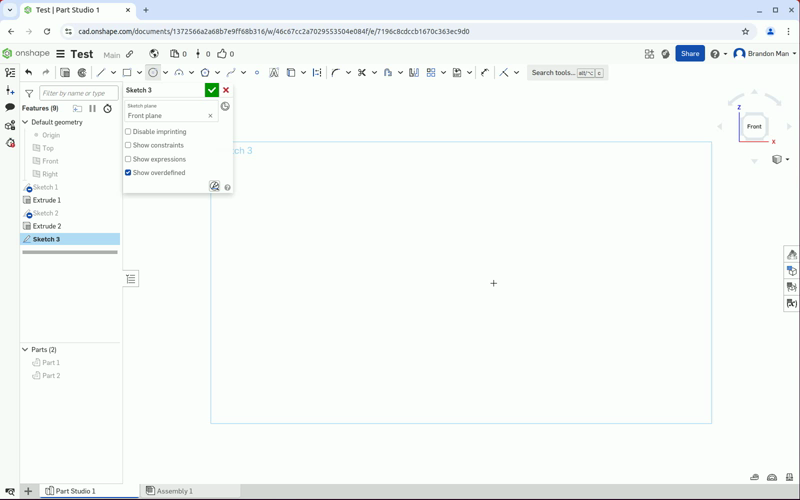
click(493, 282)
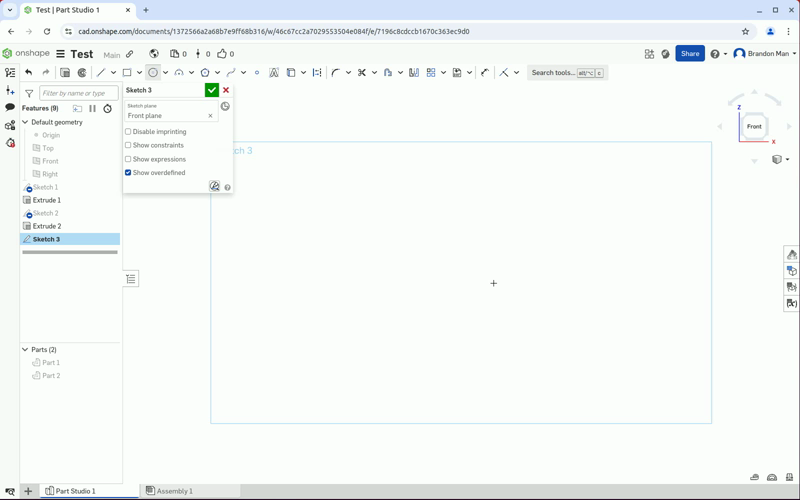
key_up(shift)
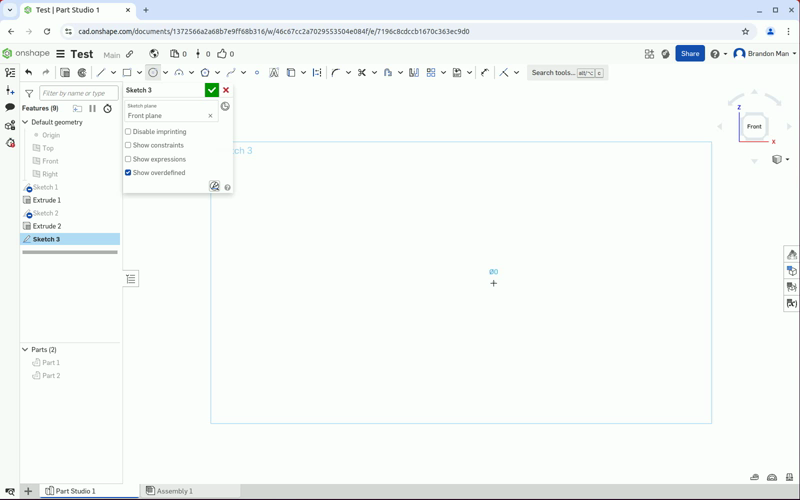
mouse_move(502, 282)
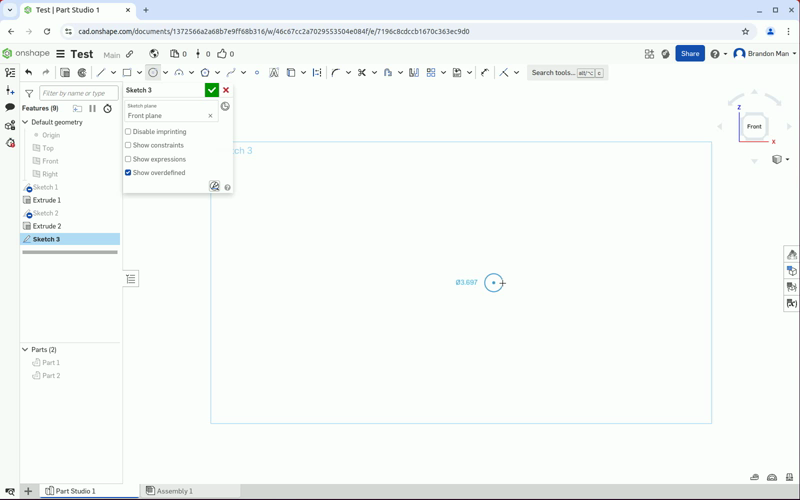
click(502, 282)
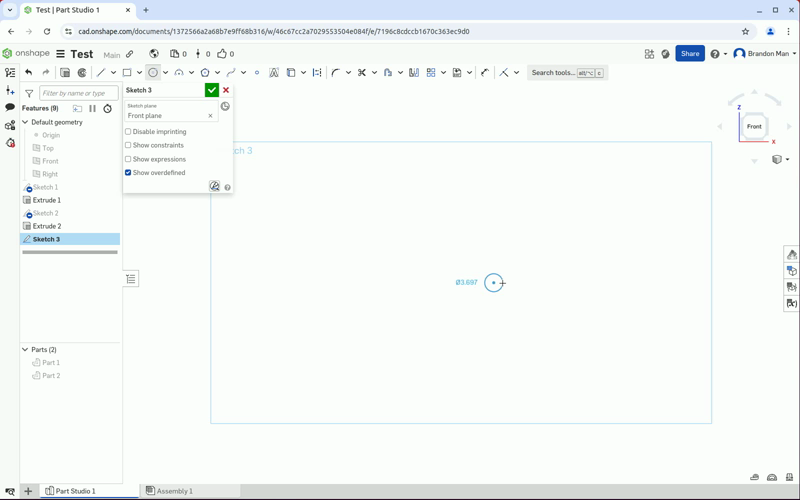
key(esc)
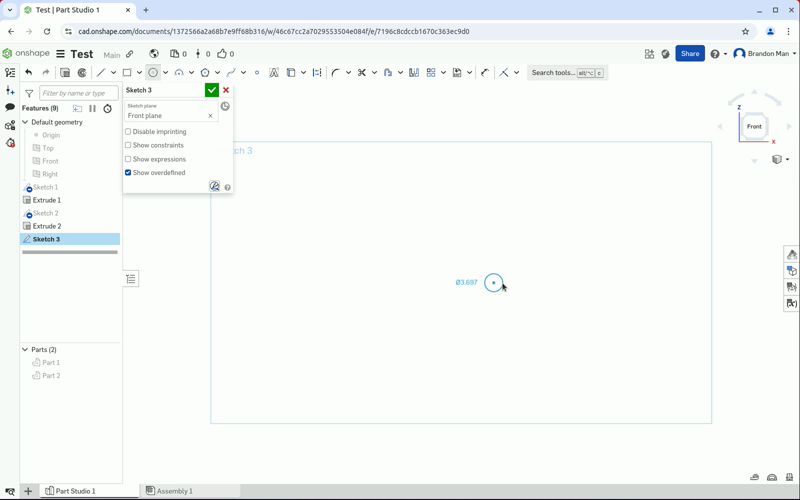
mouse_move(488, 283)
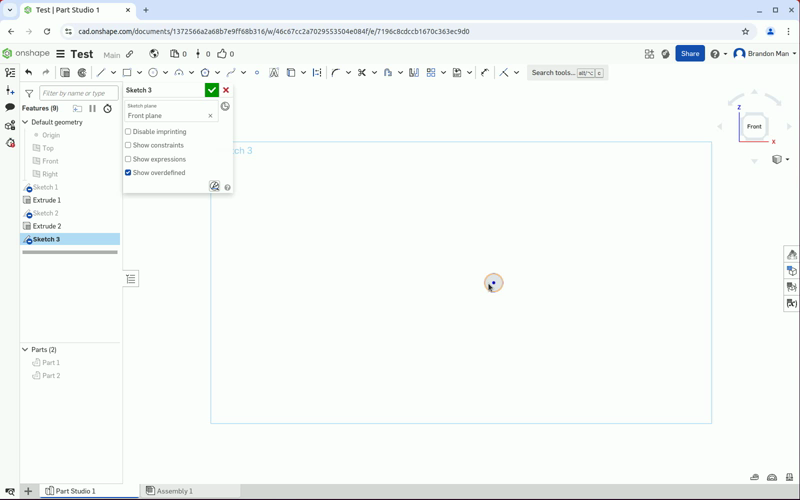
scroll(6)
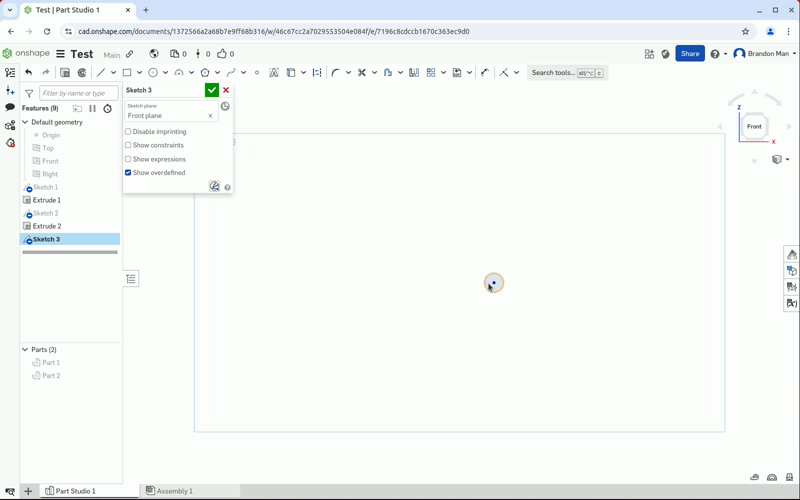
scroll(6)
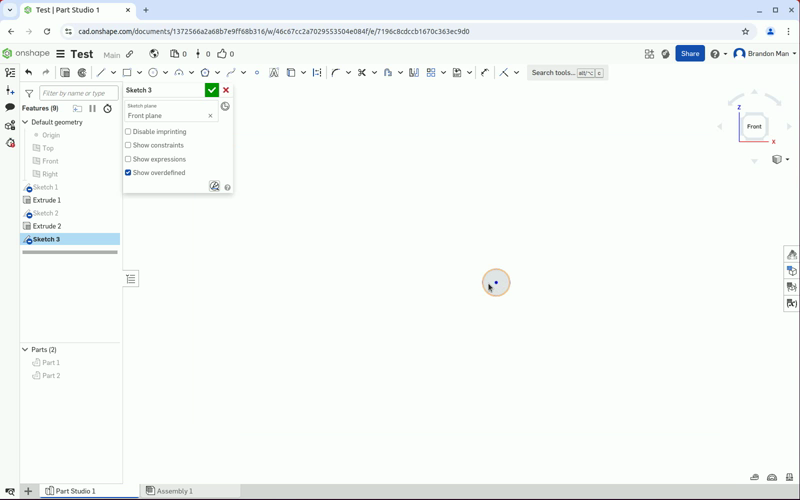
scroll(6)
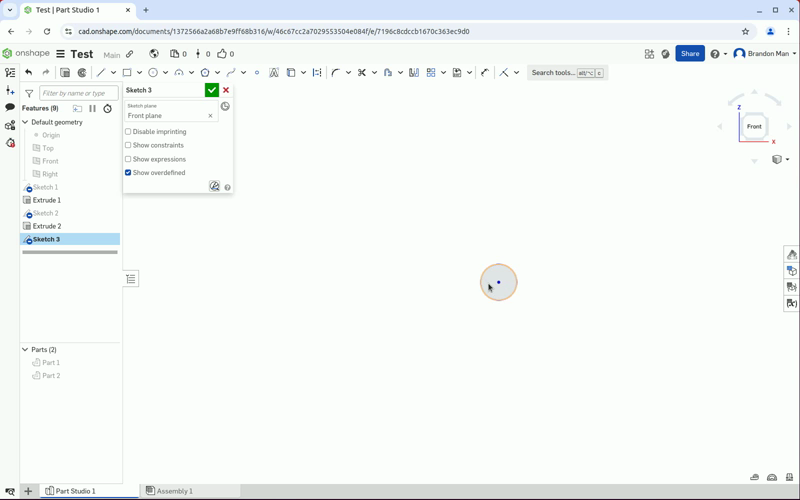
scroll(6)
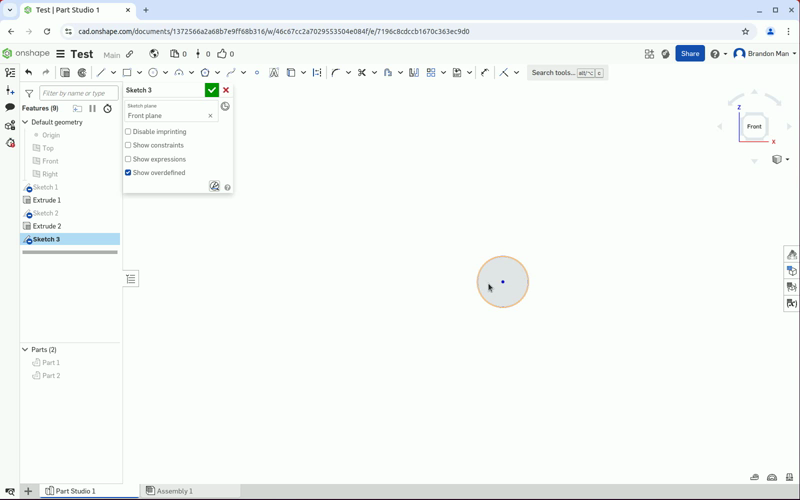
scroll(6)
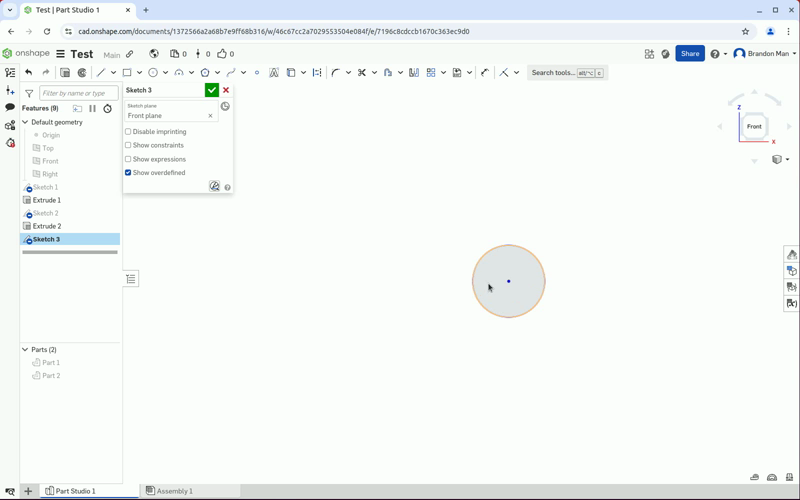
scroll(6)
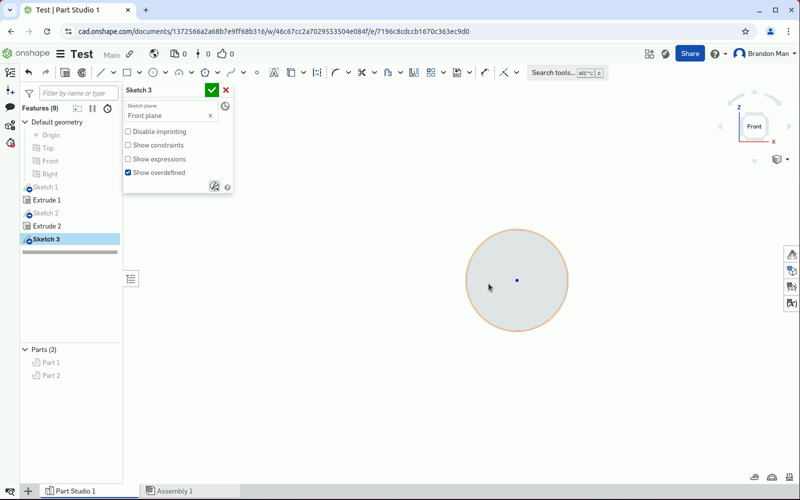
scroll(6)
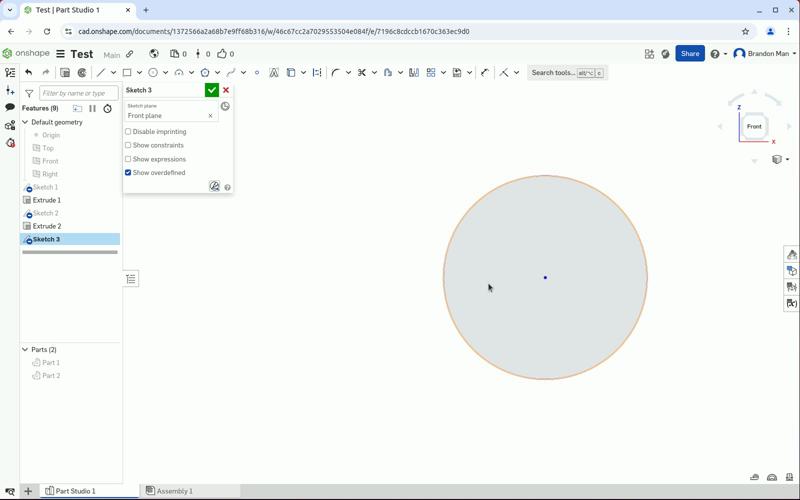
click(488, 283)
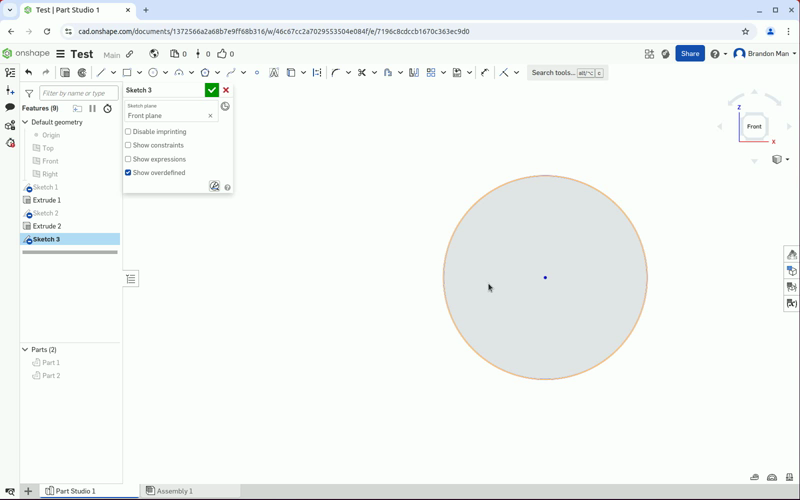
scroll(-6)
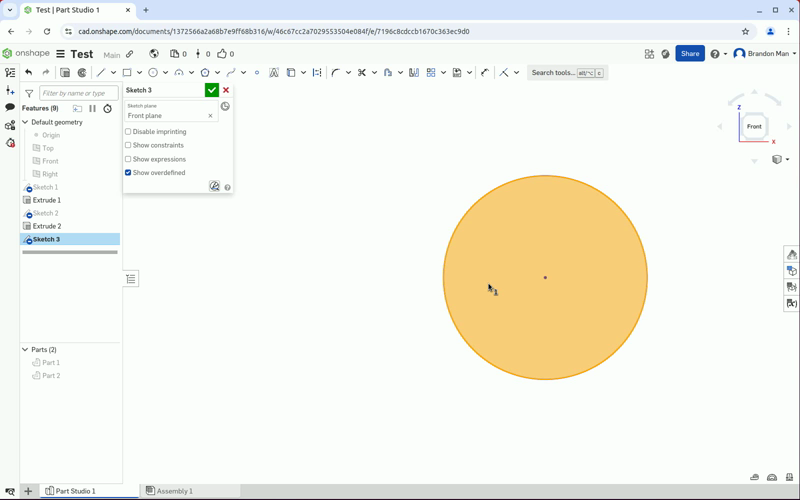
scroll(-6)
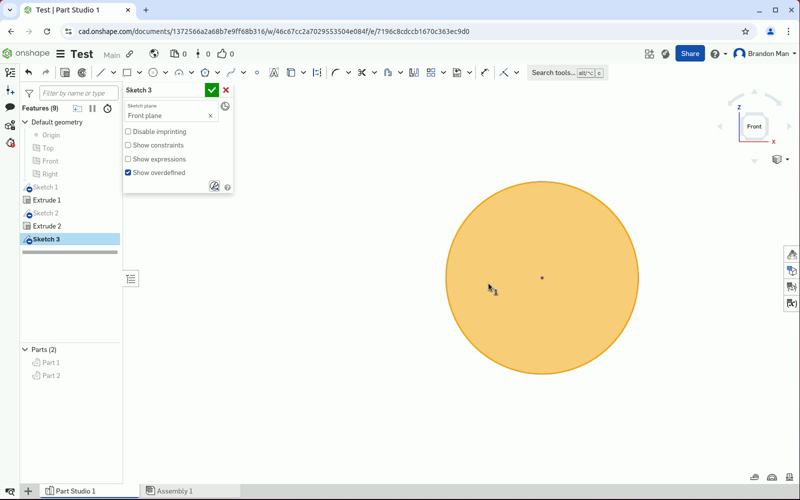
scroll(-6)
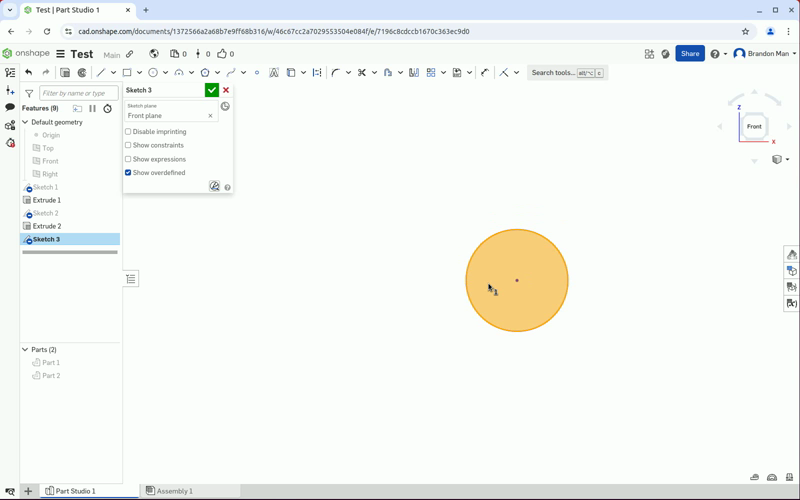
scroll(-6)
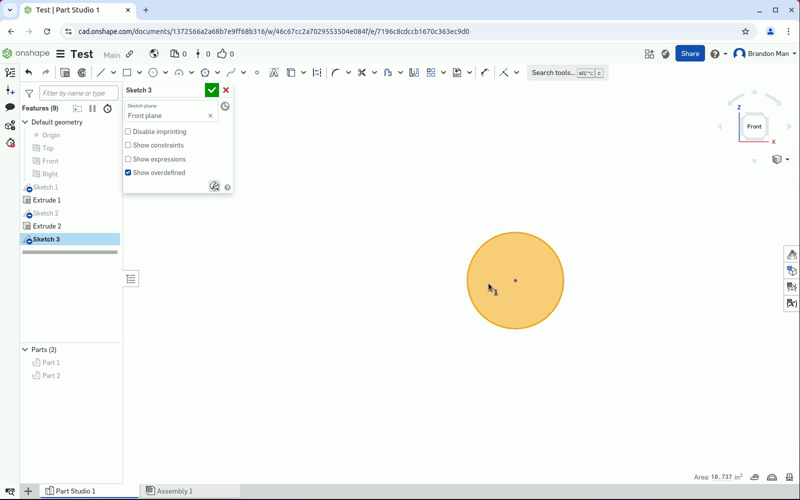
scroll(-6)
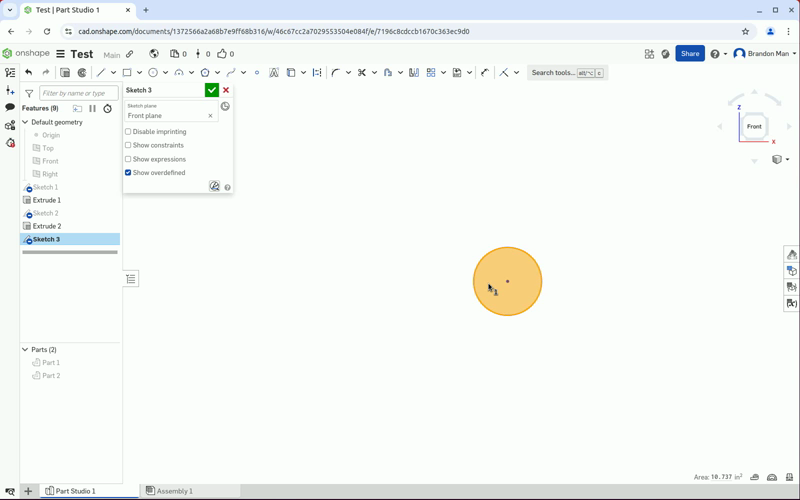
scroll(-6)
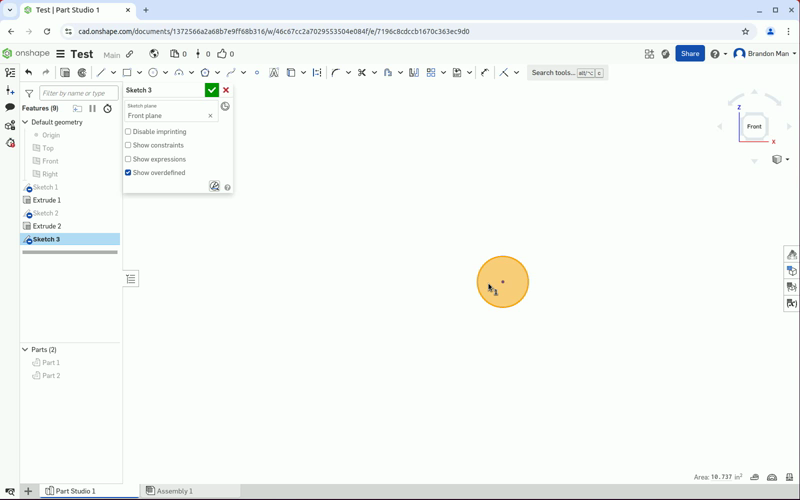
scroll(-6)
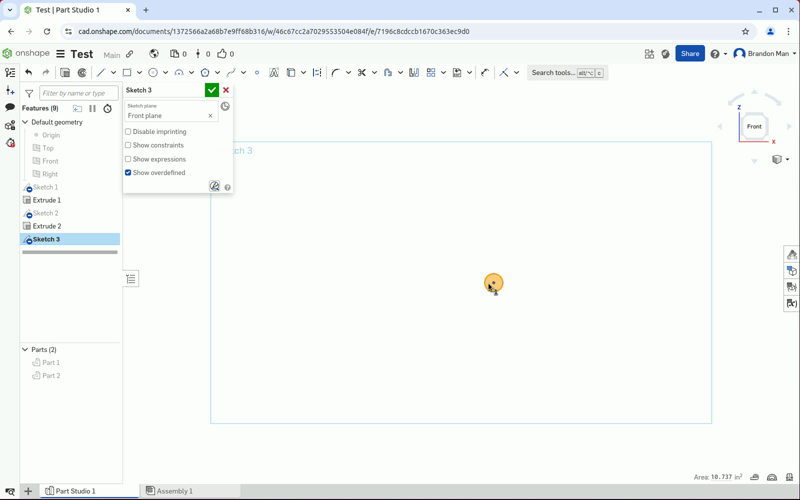
mouse_move(73, 352)
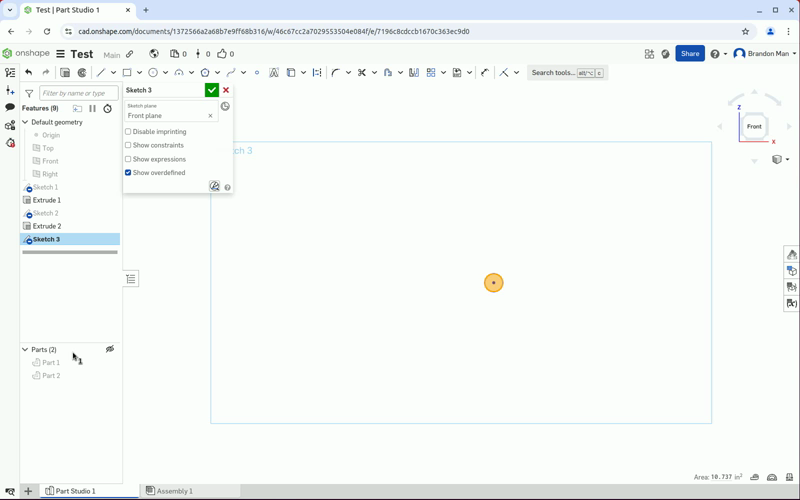
key(shift+y)
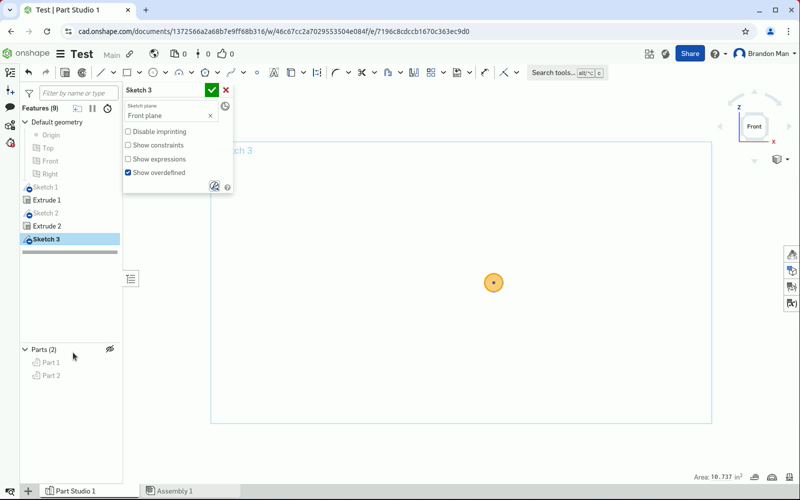
key(shift+e)
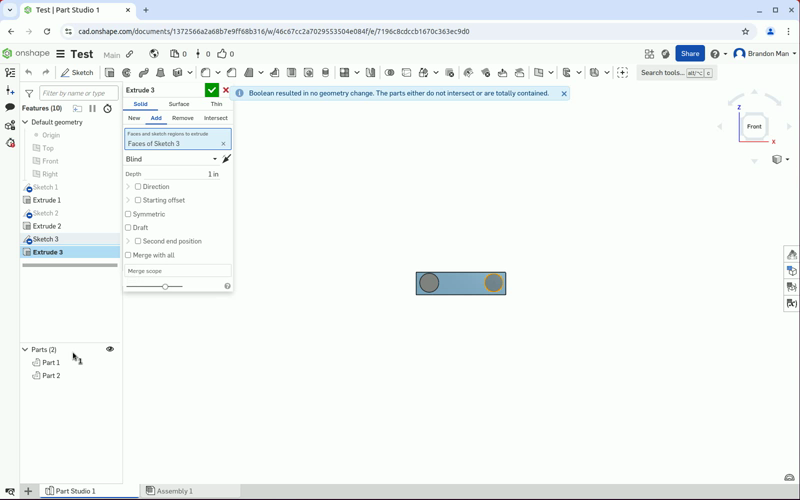
mouse_move(143, 106)
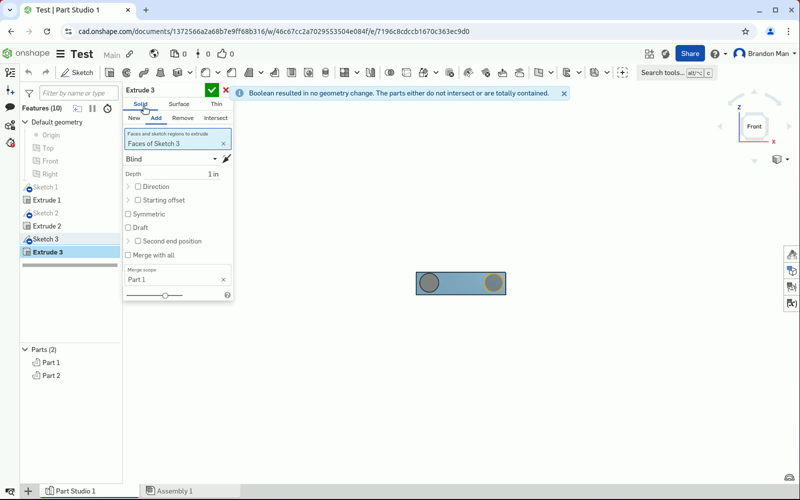
click(143, 106)
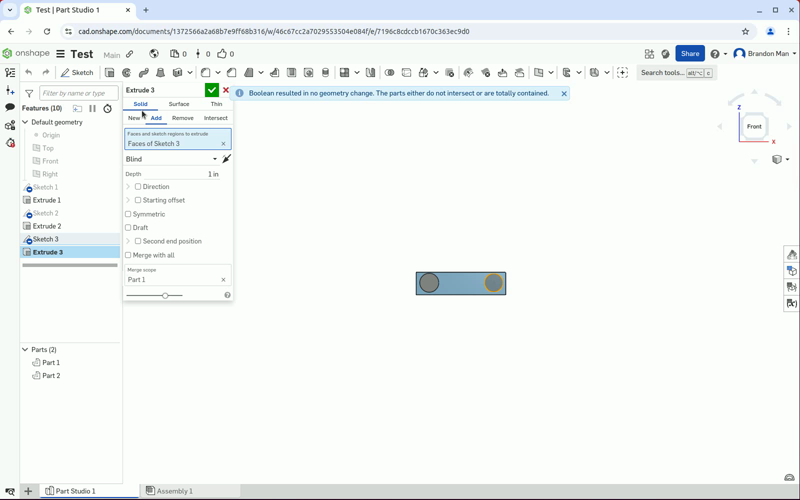
mouse_move(137, 120)
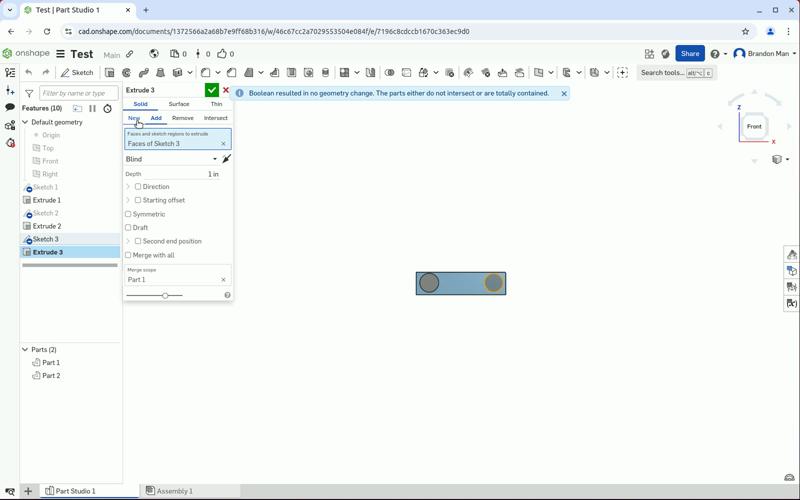
click(137, 120)
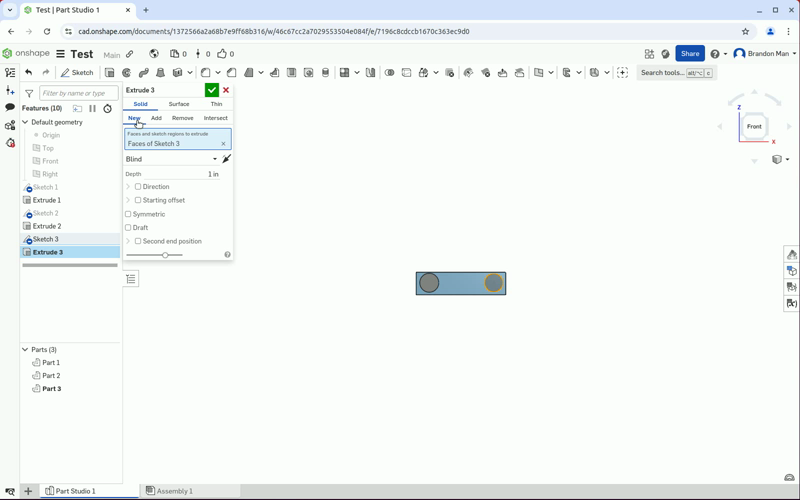
key(tab, 4)
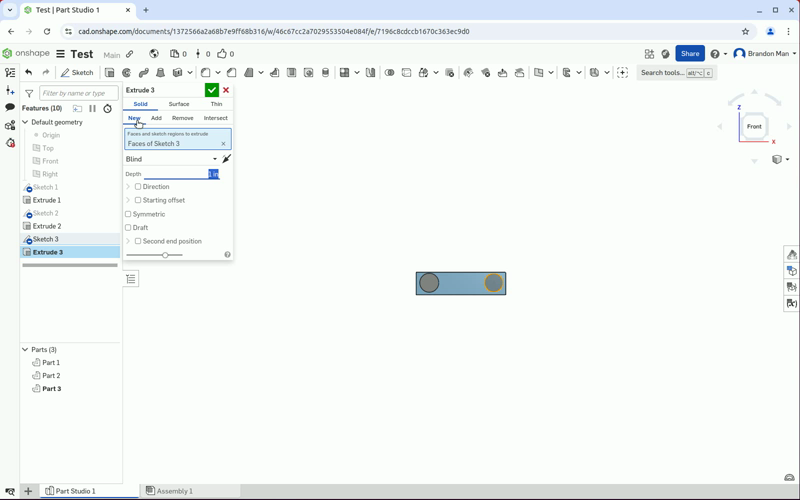
text(23.108)
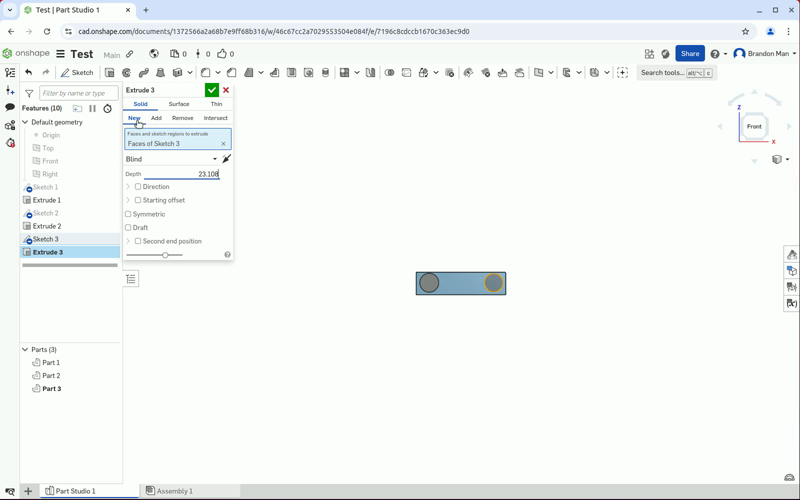
key(enter)
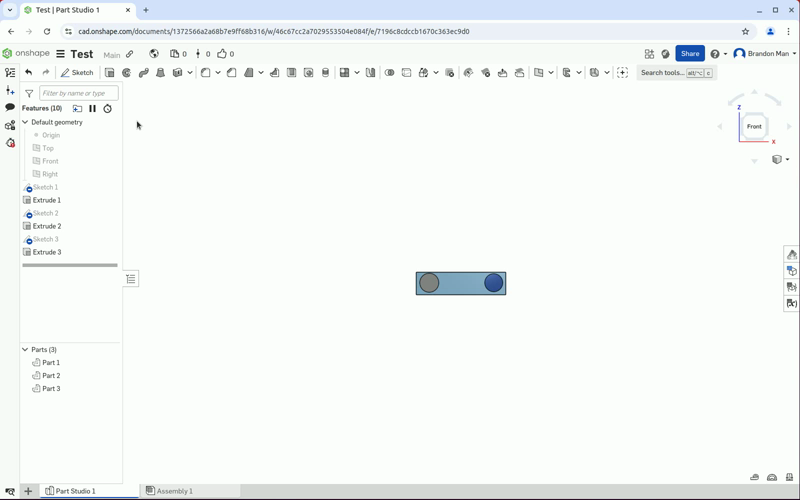
key(shift+h)
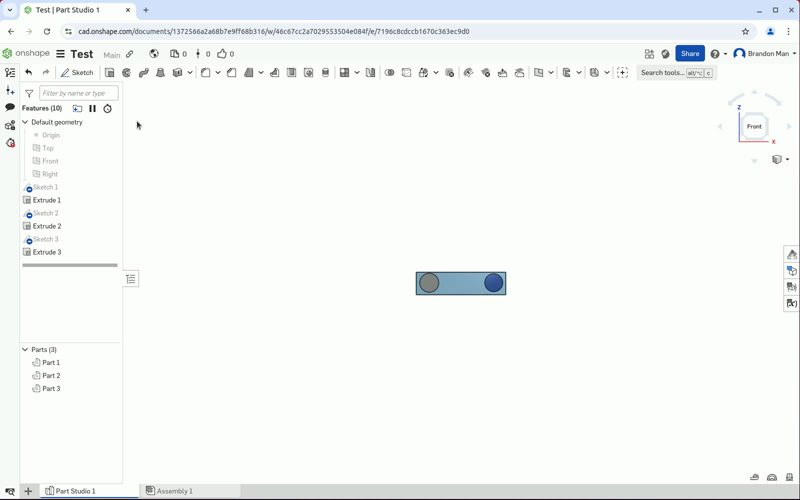
key(shift+h)
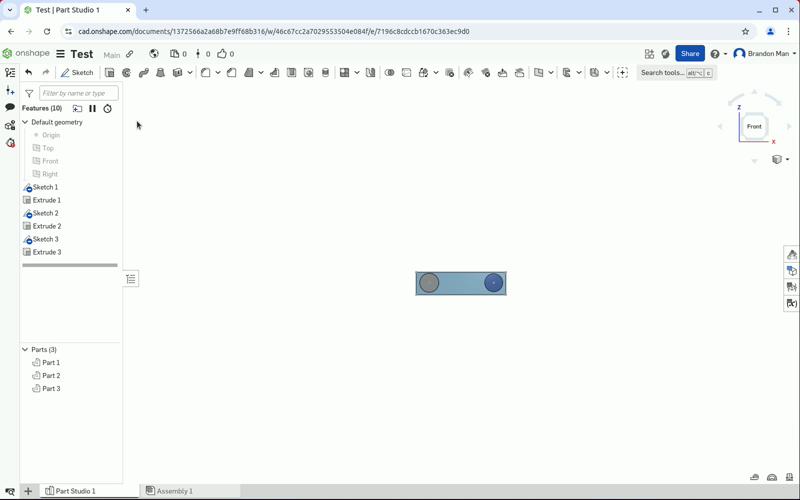
key(shift+7)
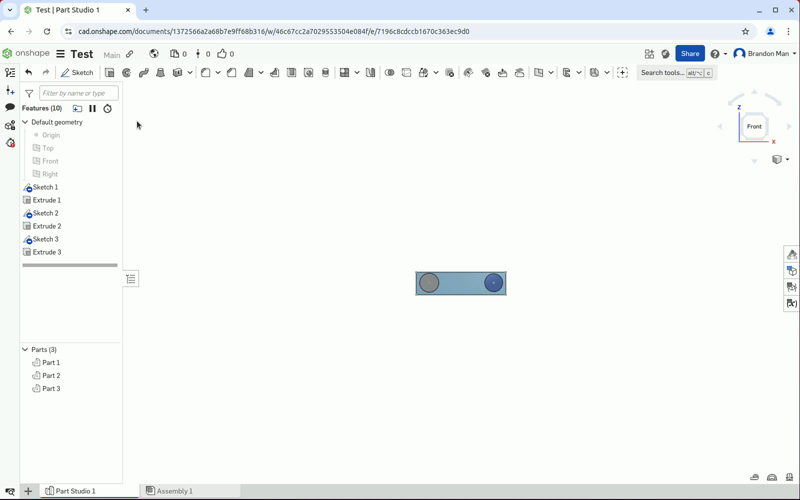
key(left, 2)
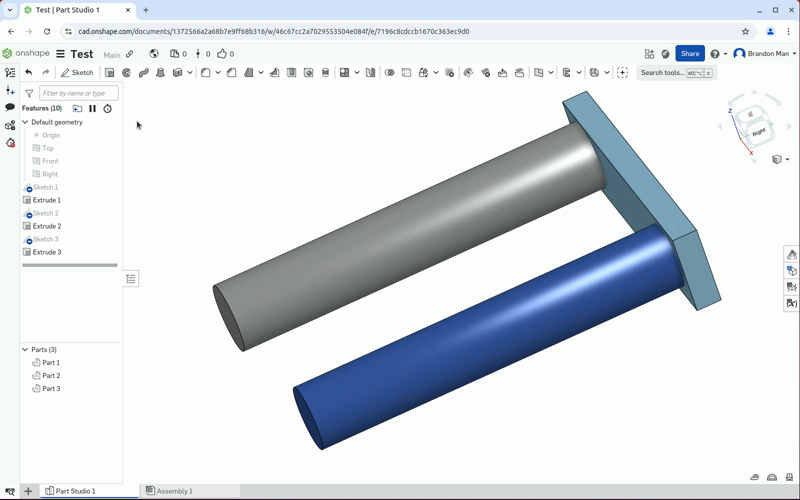
key(down, 2)
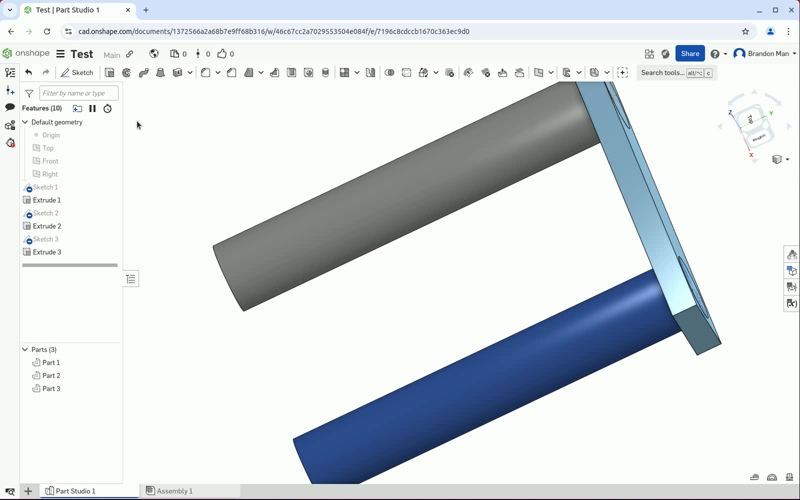
key(up, 2)
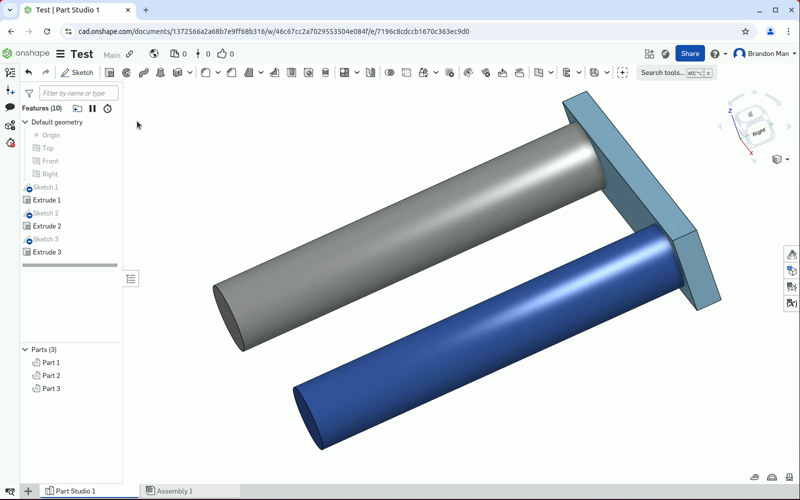
key(right, 2)
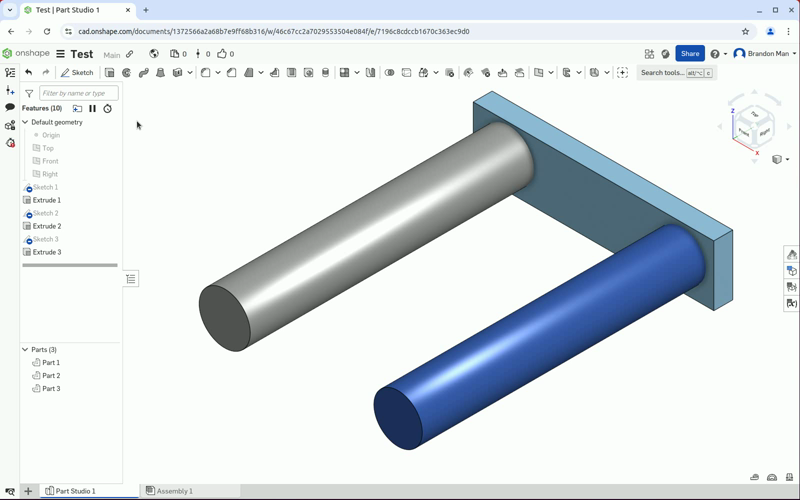
mouse_move(73, 189)
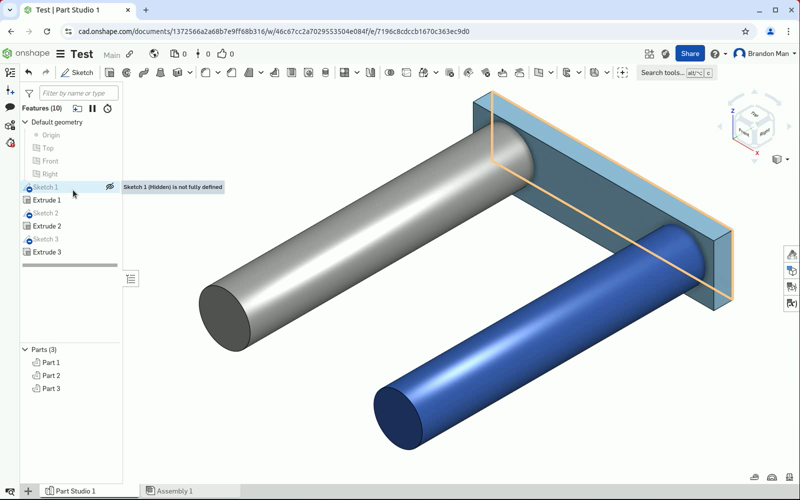
click(73, 189)